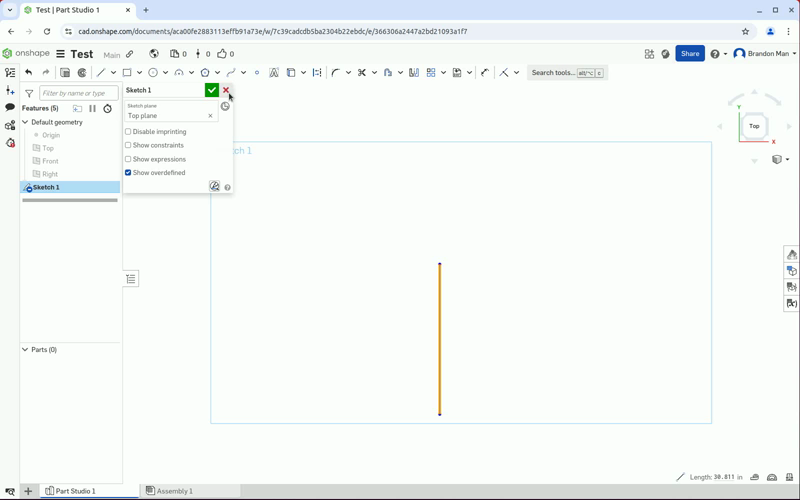
key(shift+h)
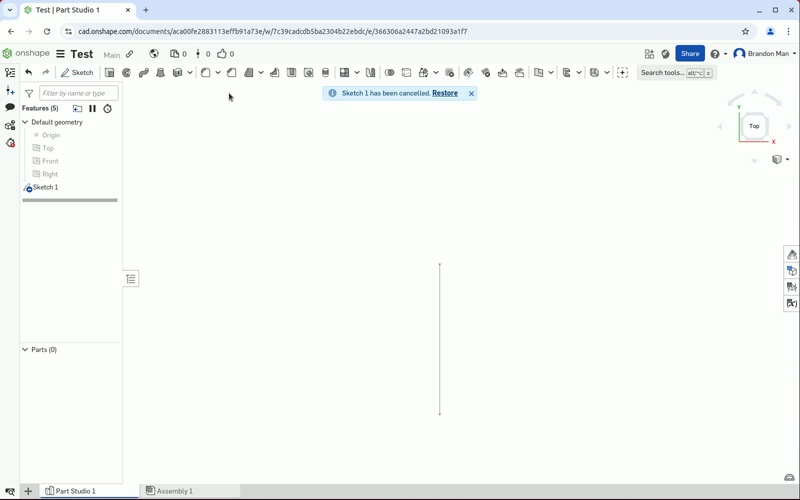
mouse_move(73, 352)
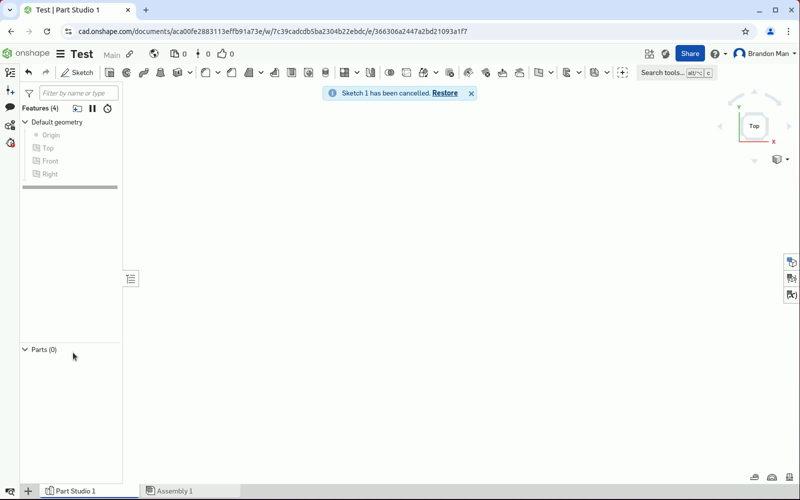
key(y)
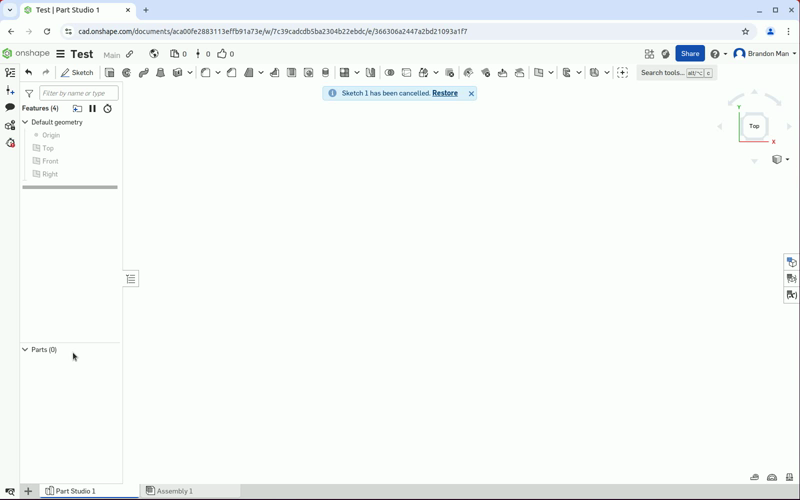
key(shift+p)
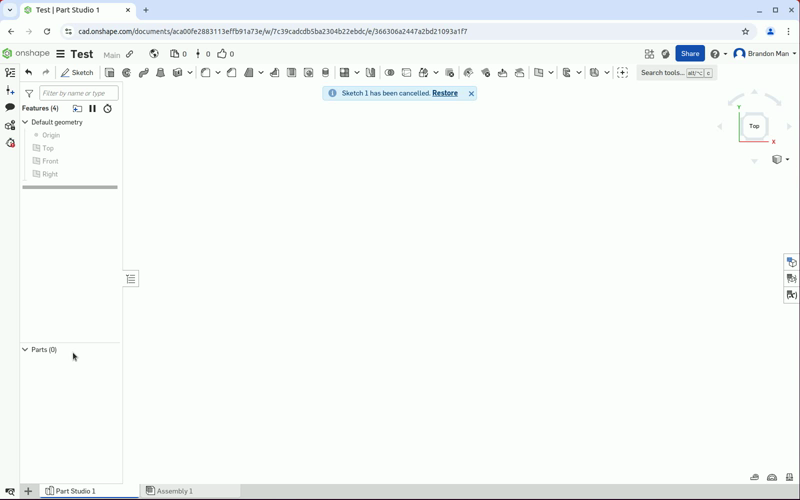
key(space)
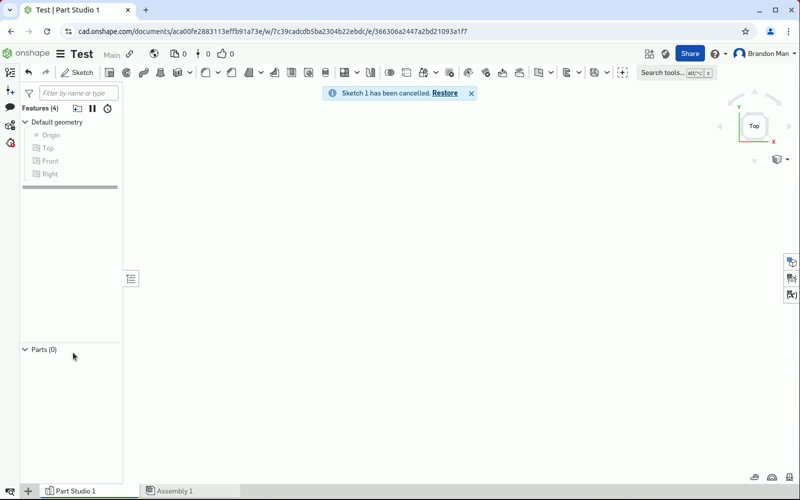
key_down(shift)
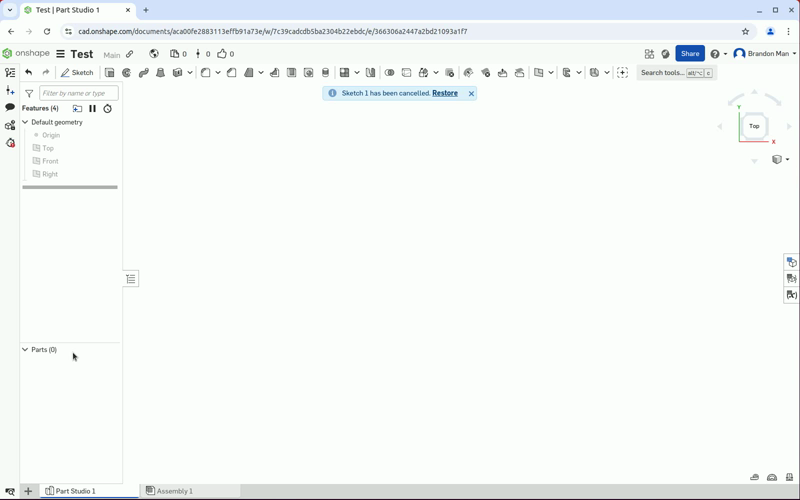
key(up)
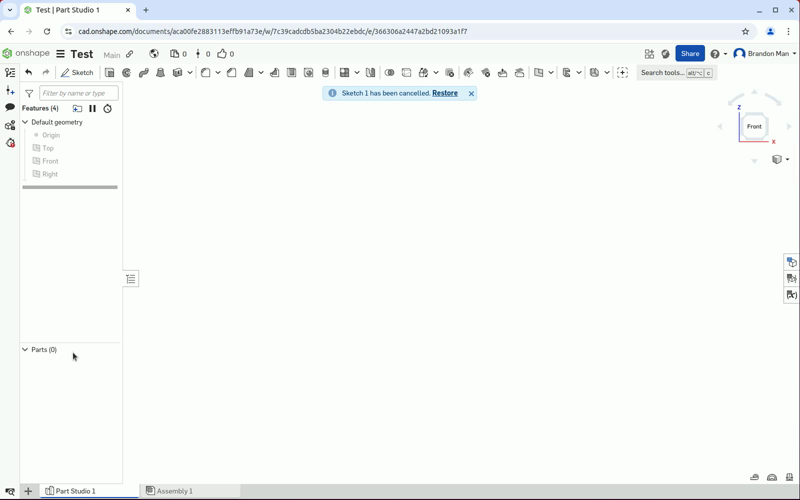
key_up(shift)
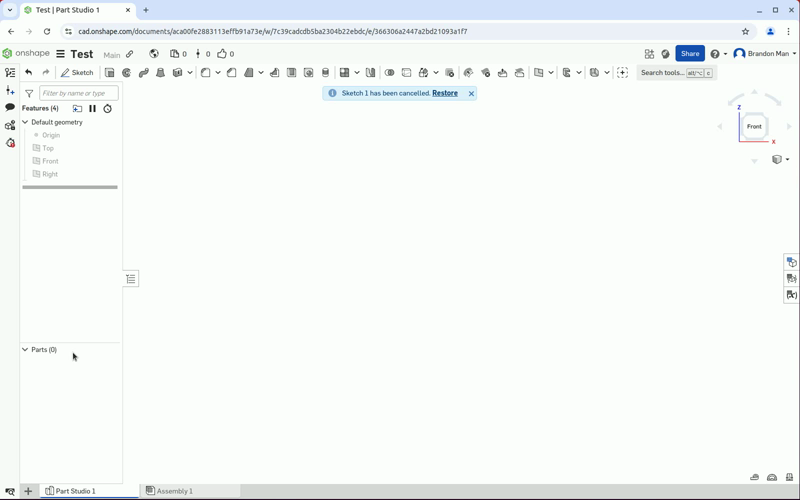
mouse_move(73, 352)
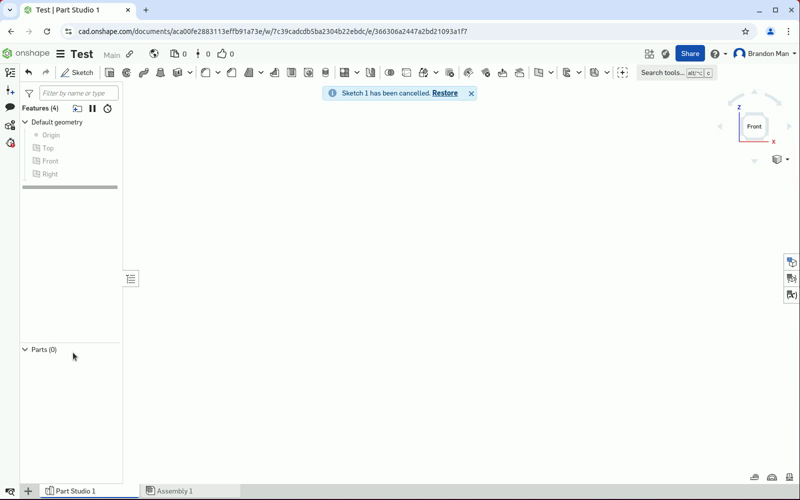
key(shift+y)
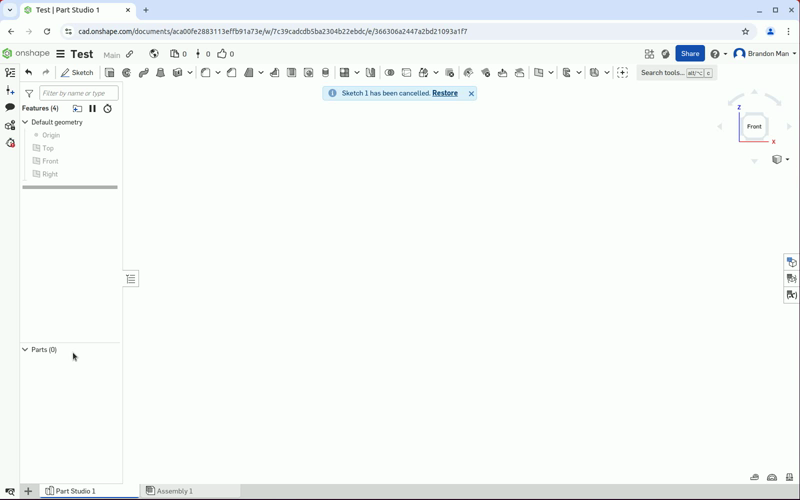
key(shift+s)
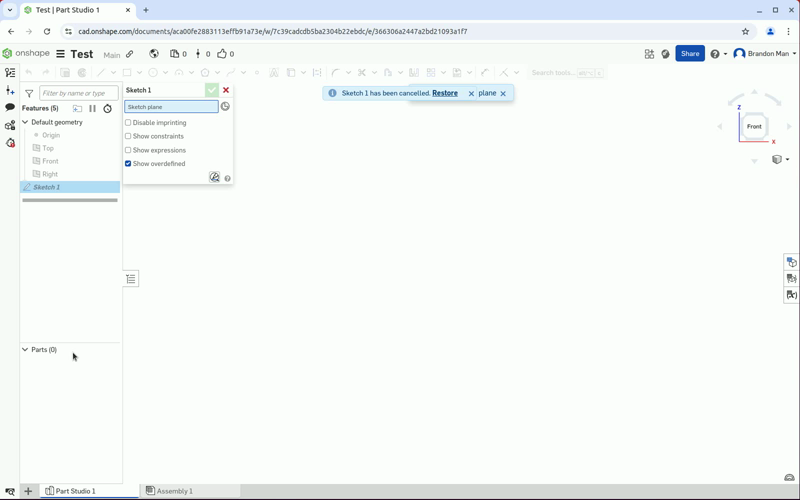
mouse_move(73, 163)
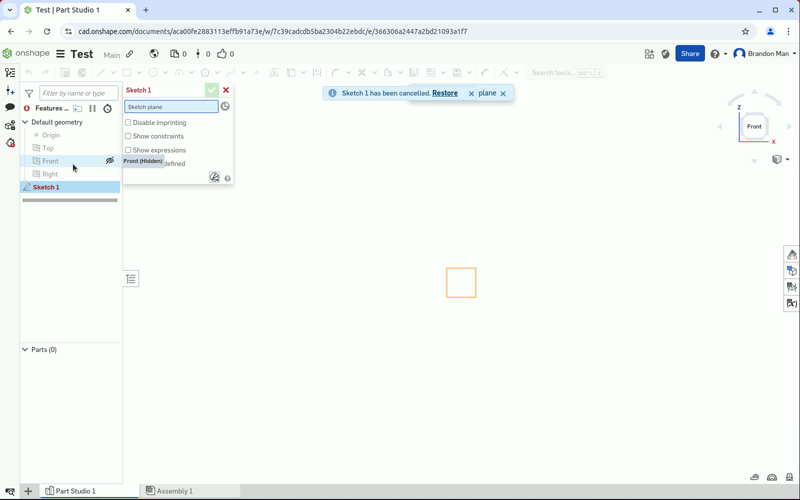
click(73, 163)
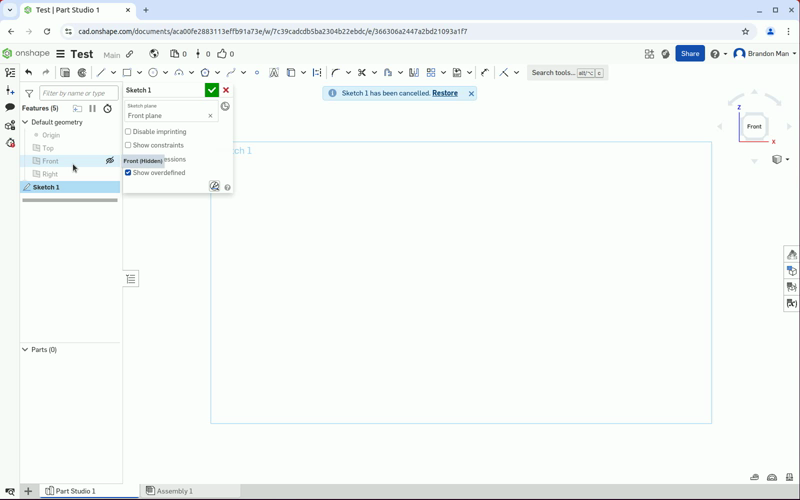
mouse_move(73, 352)
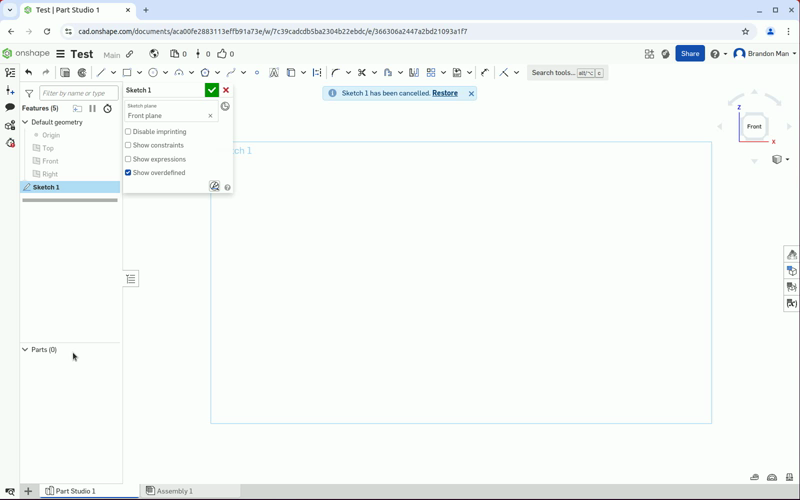
key(y)
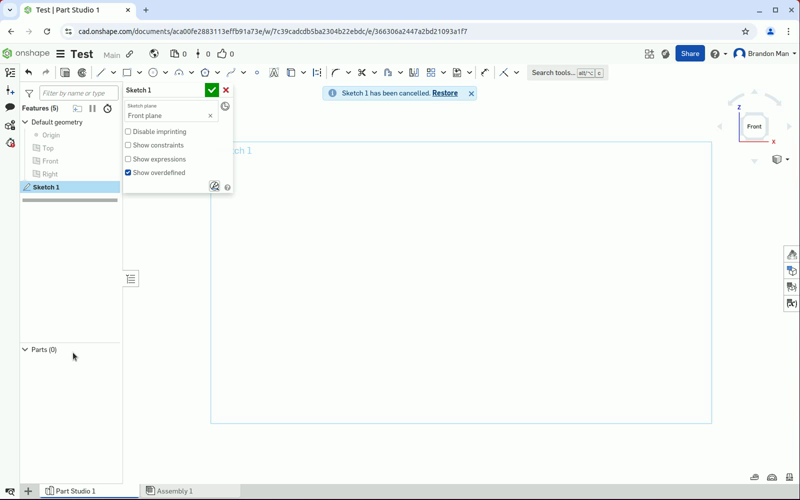
key(l)
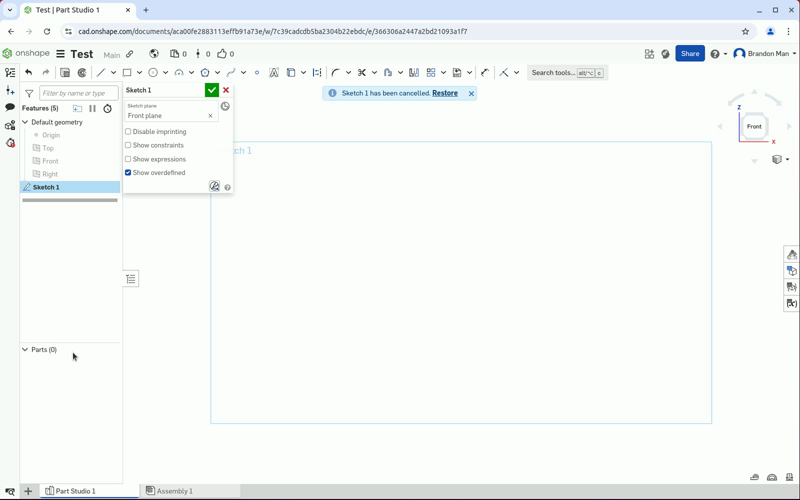
key_down(shift)
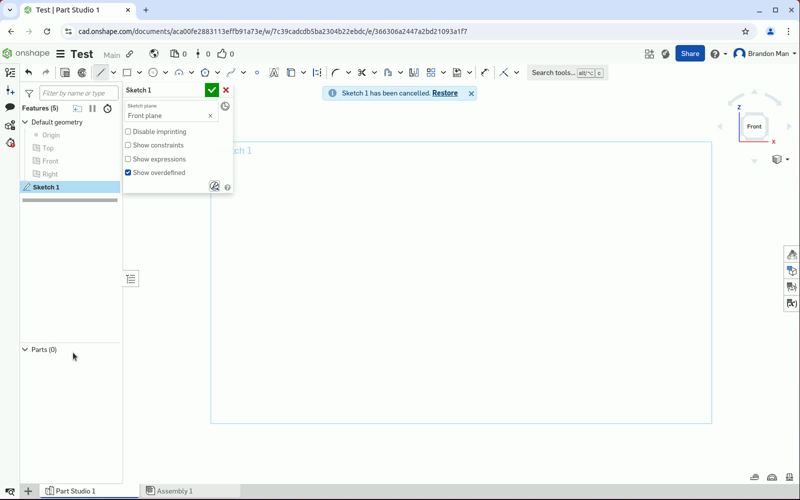
mouse_move(460, 282)
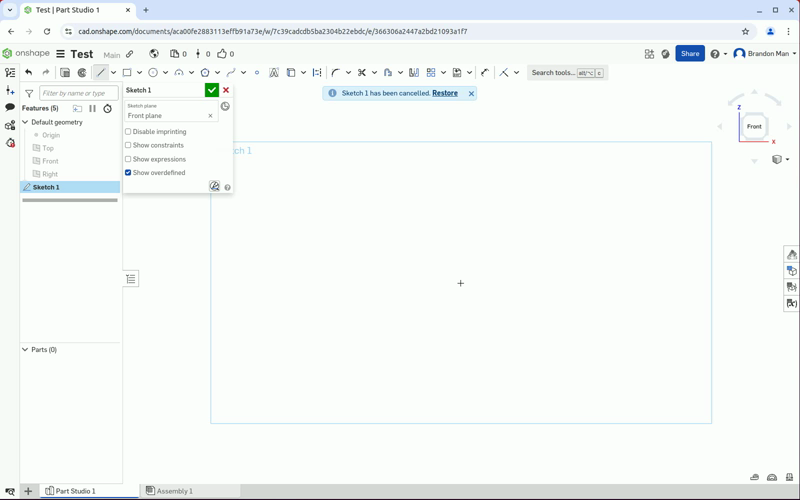
click(460, 282)
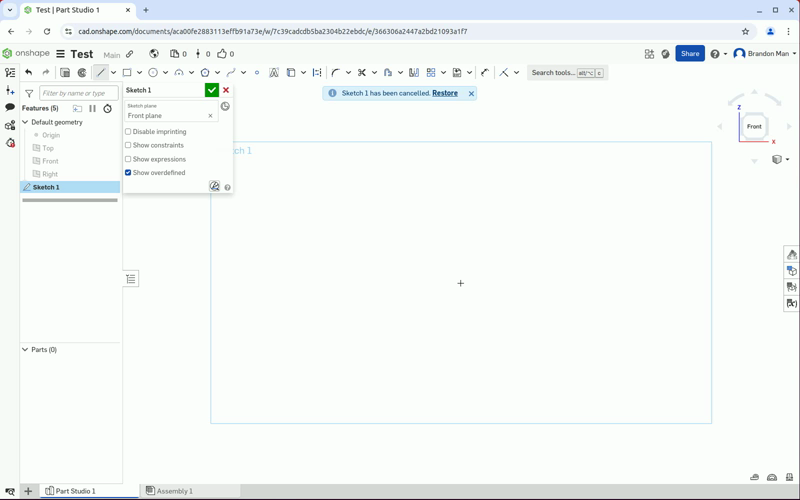
key_up(shift)
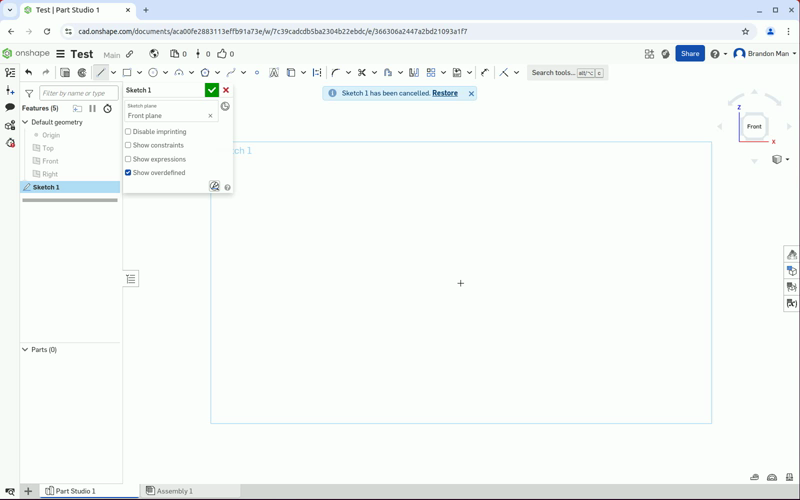
key_down(shift)
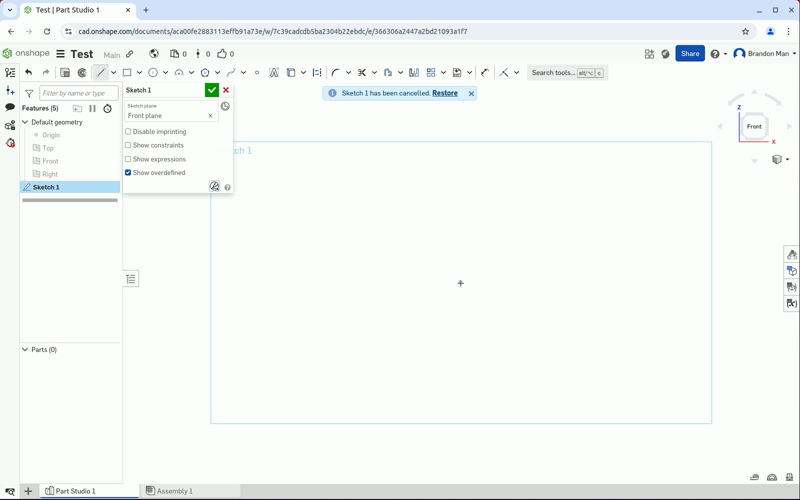
mouse_move(573, 282)
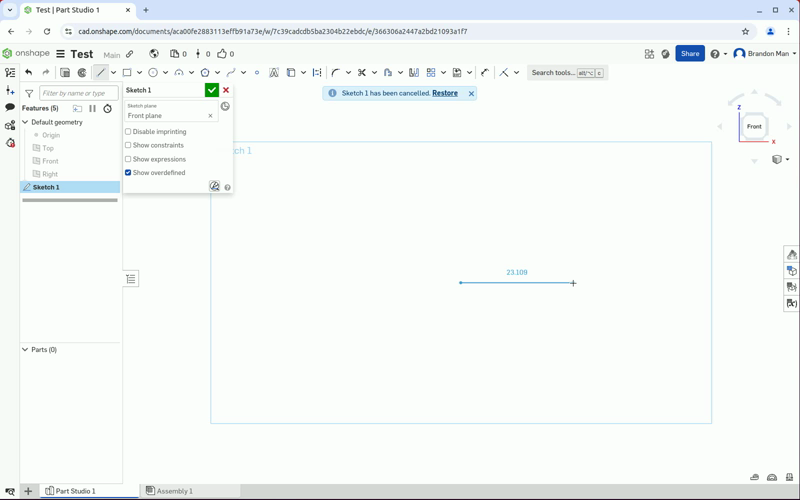
click(573, 282)
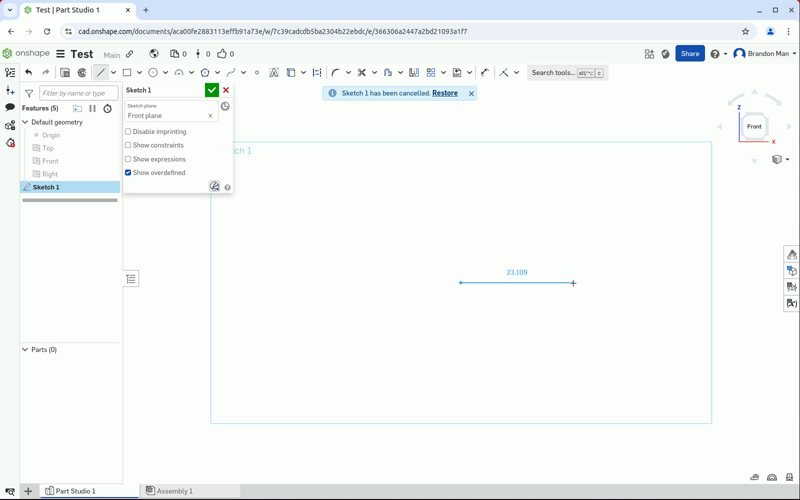
key_up(shift)
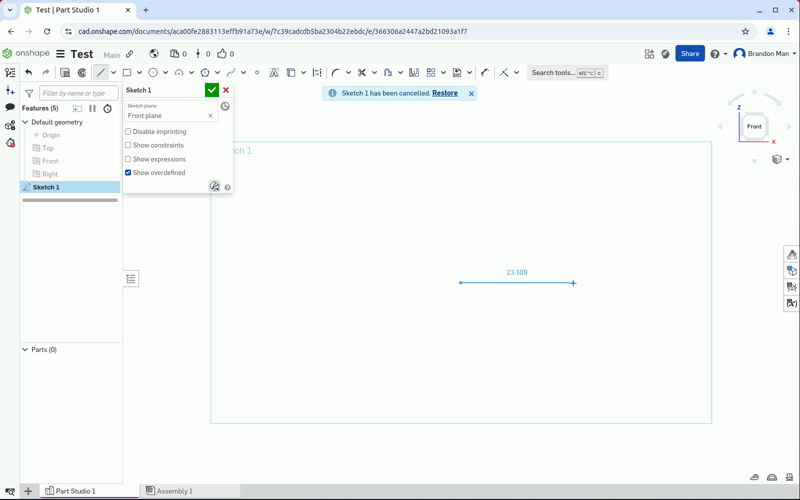
key_down(shift)
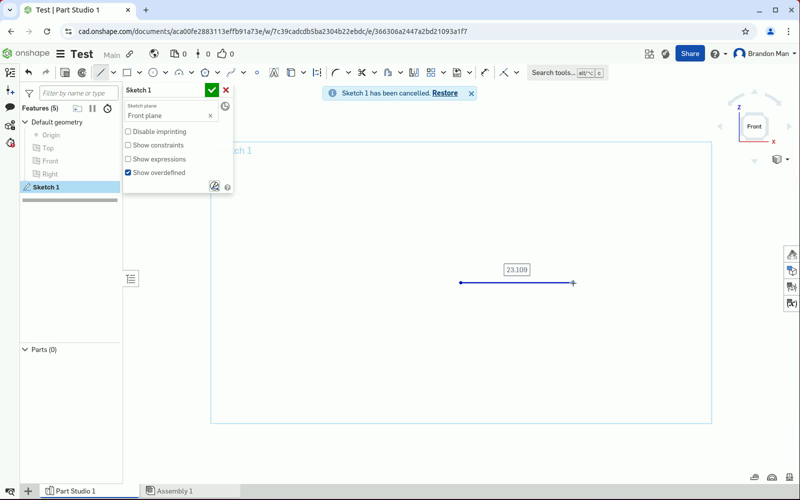
mouse_move(573, 189)
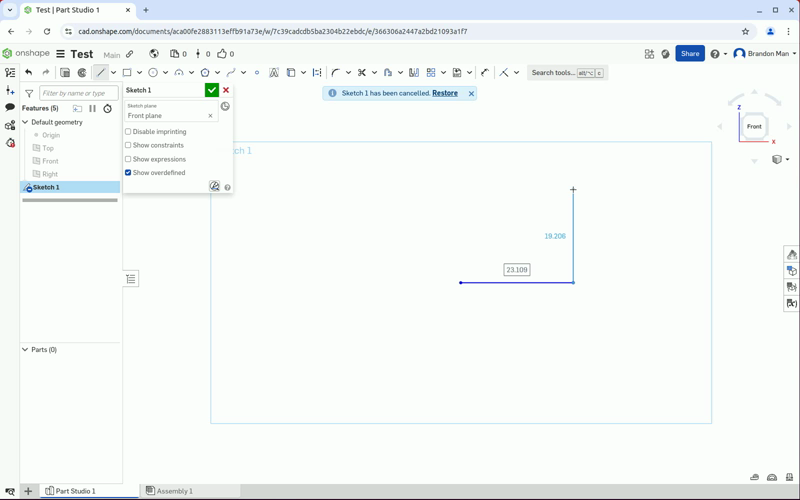
click(573, 189)
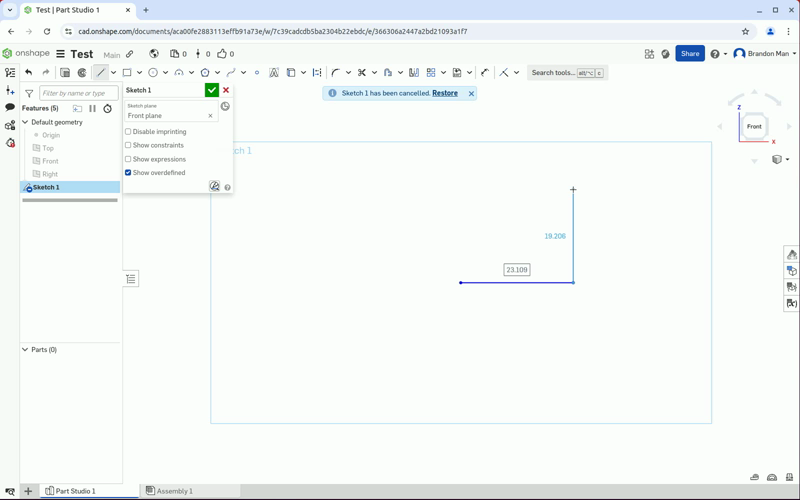
key_up(shift)
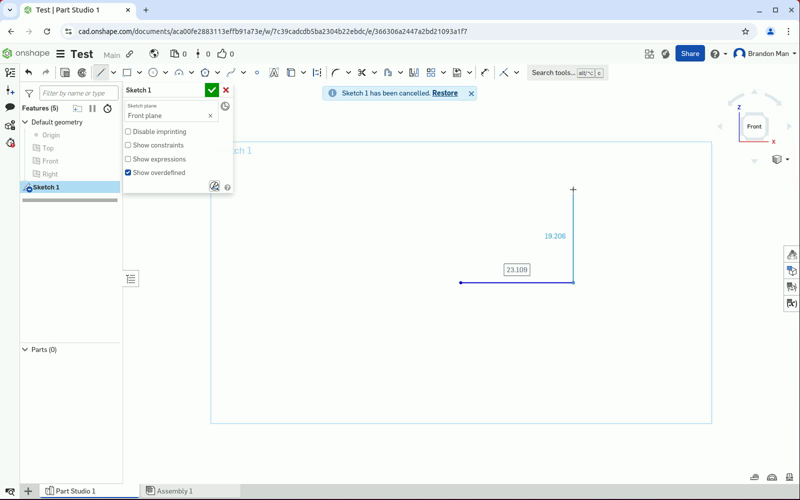
key_down(shift)
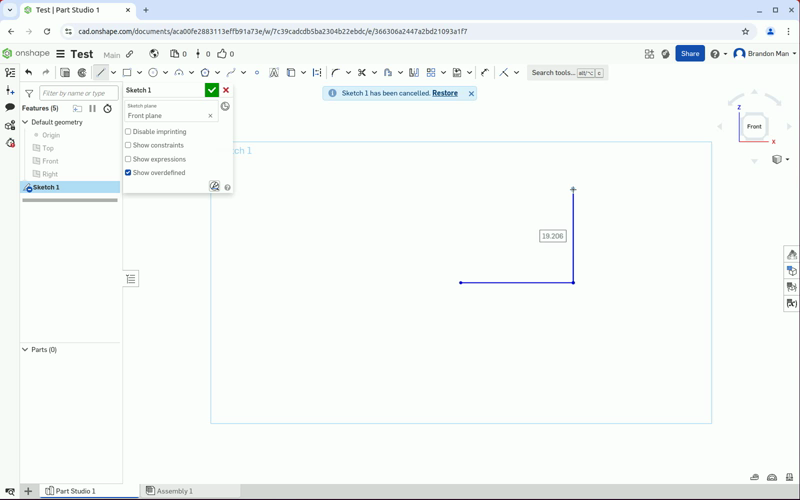
mouse_move(589, 189)
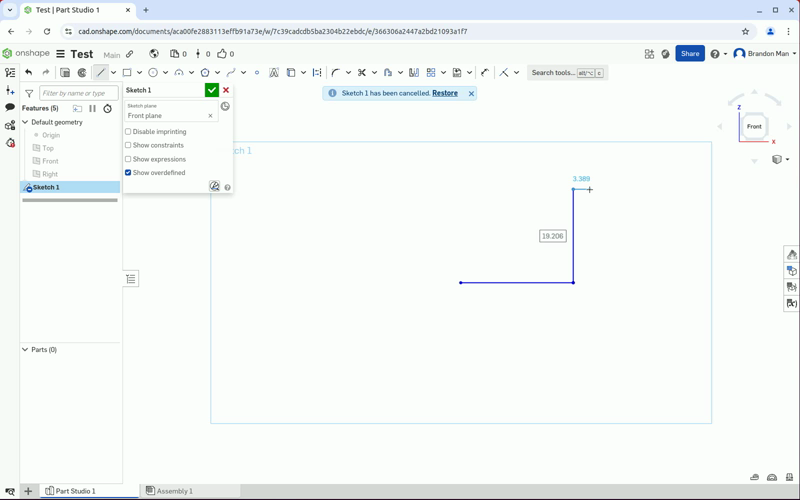
mouse_move(535, 189)
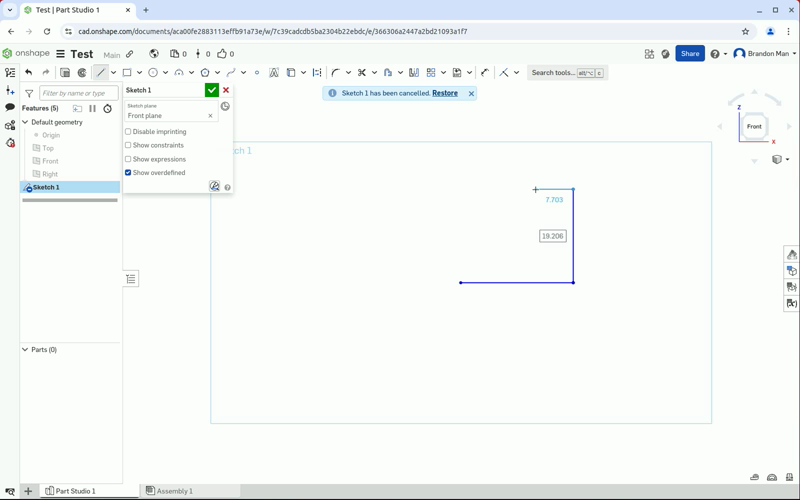
click(535, 189)
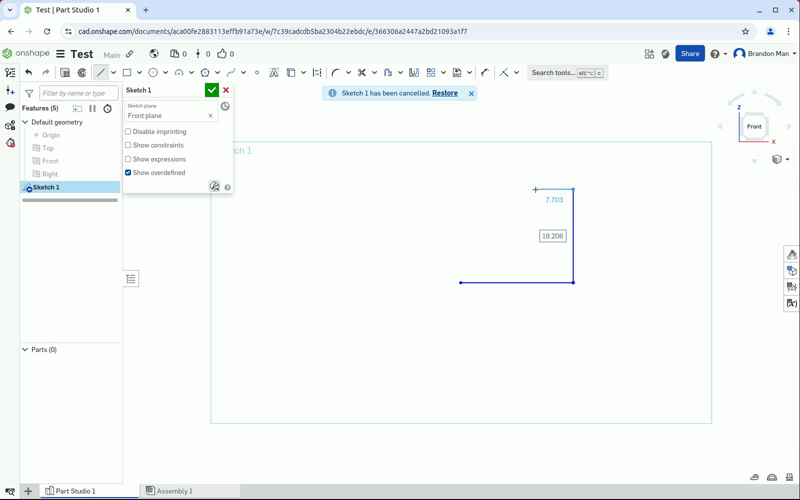
key_up(shift)
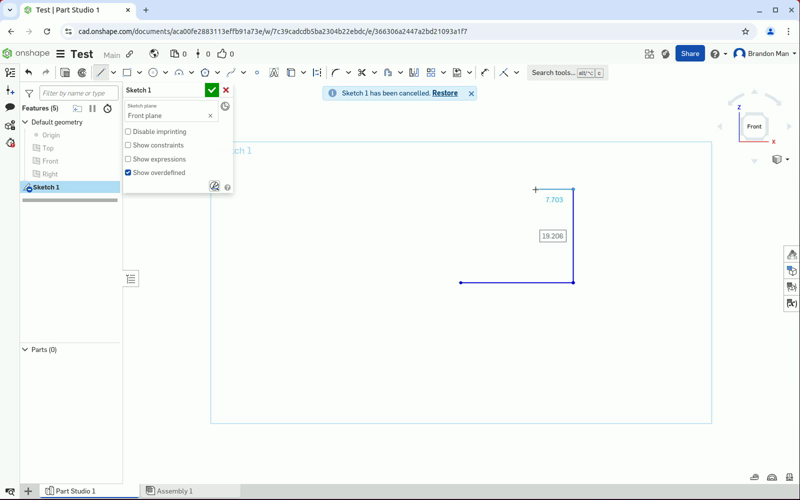
key_down(shift)
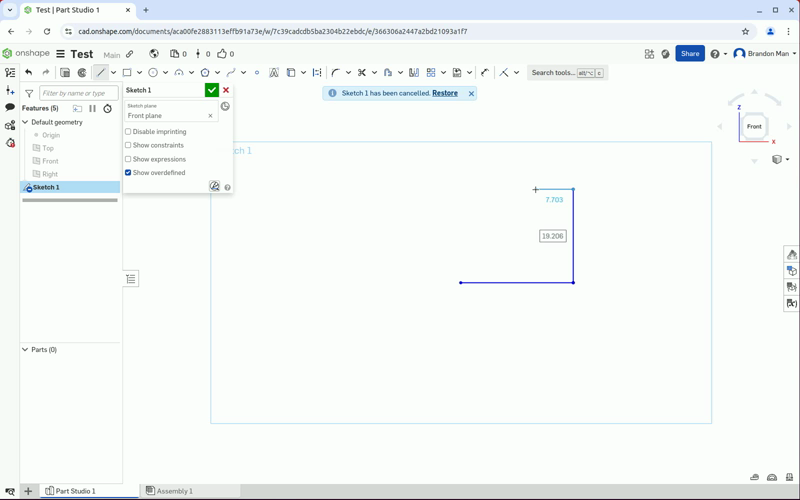
mouse_move(565, 189)
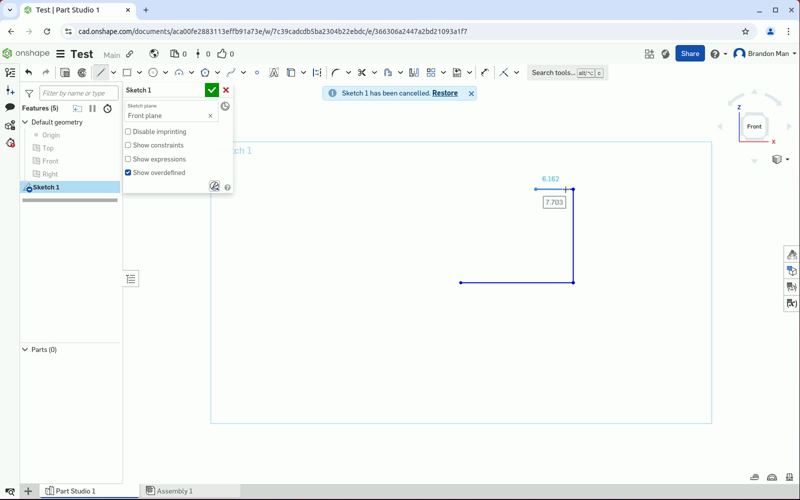
mouse_move(535, 226)
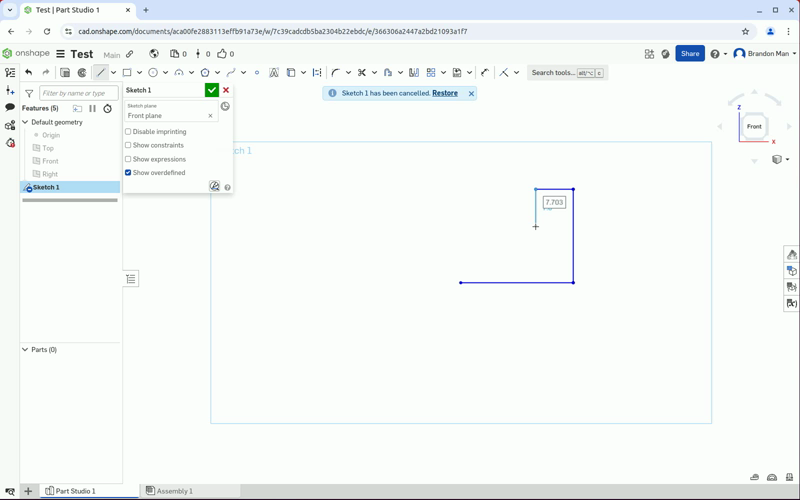
click(535, 226)
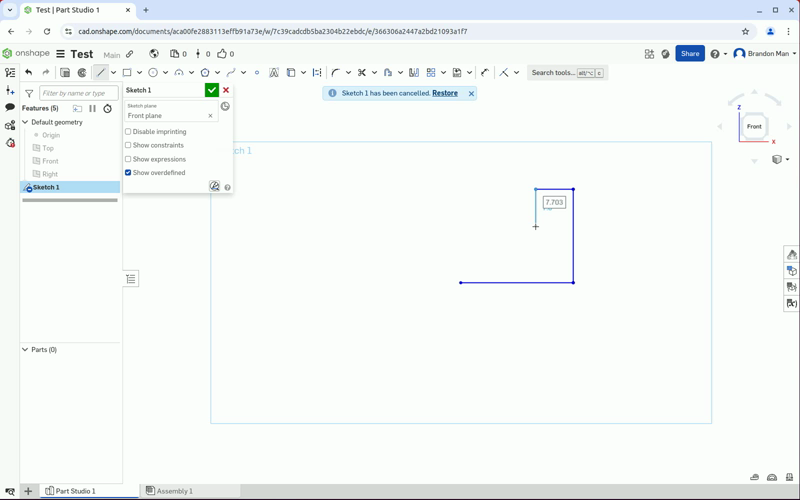
key_up(shift)
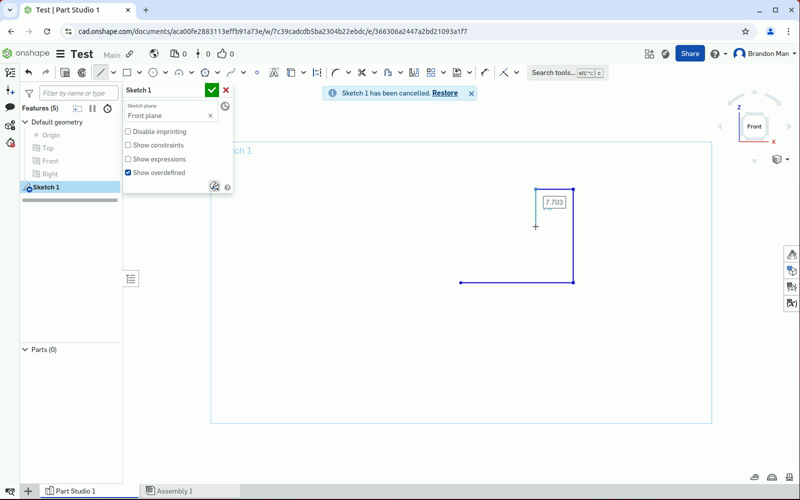
key_down(shift)
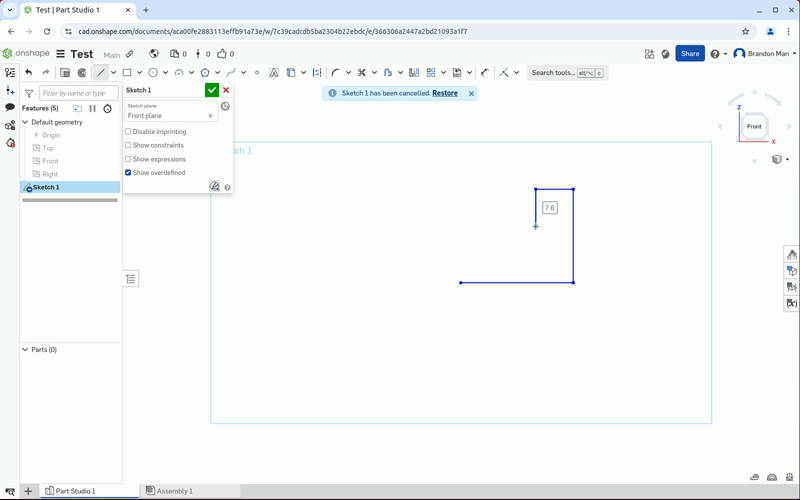
mouse_move(565, 226)
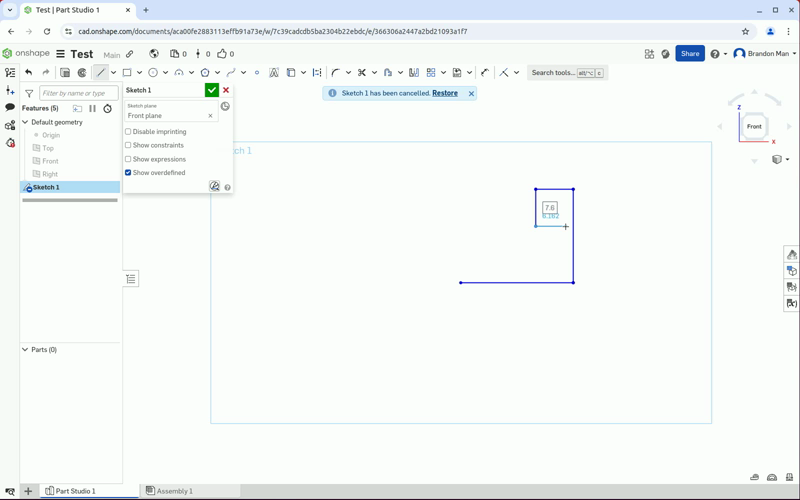
mouse_move(498, 226)
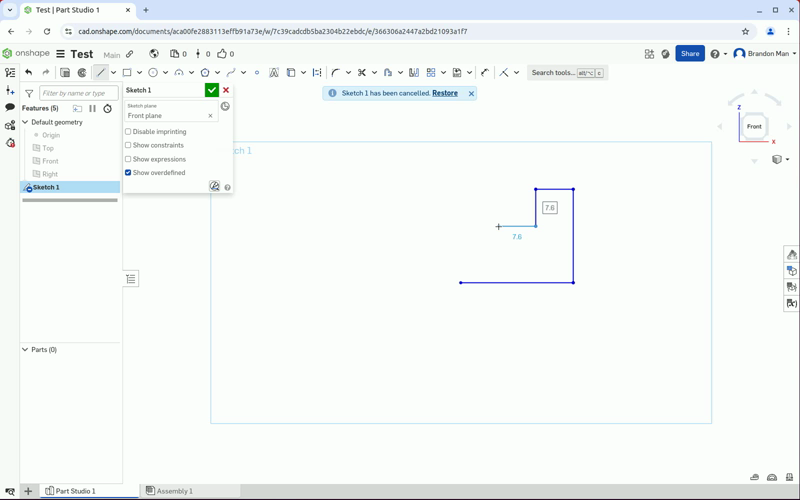
click(498, 226)
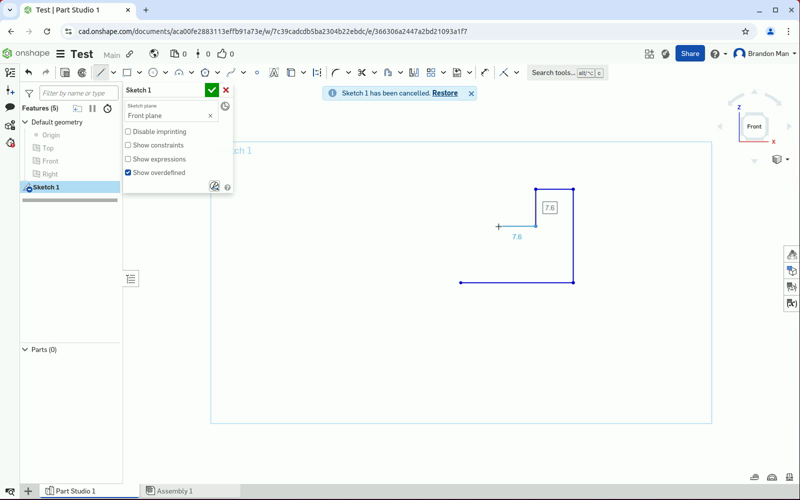
key_up(shift)
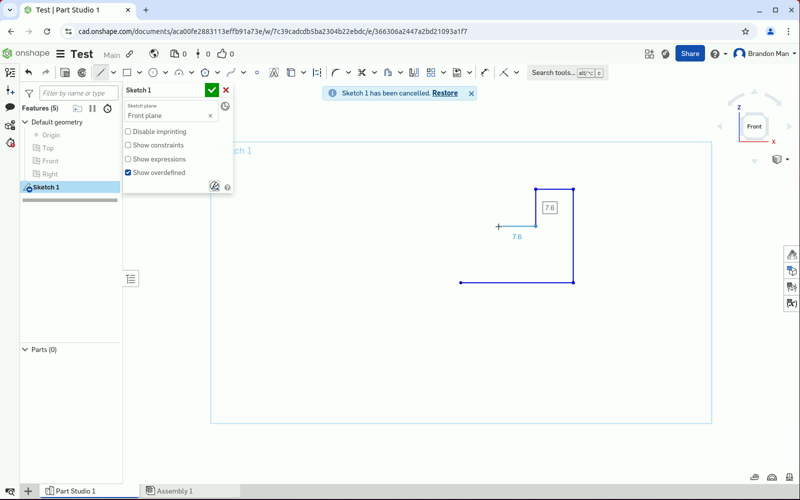
key_down(shift)
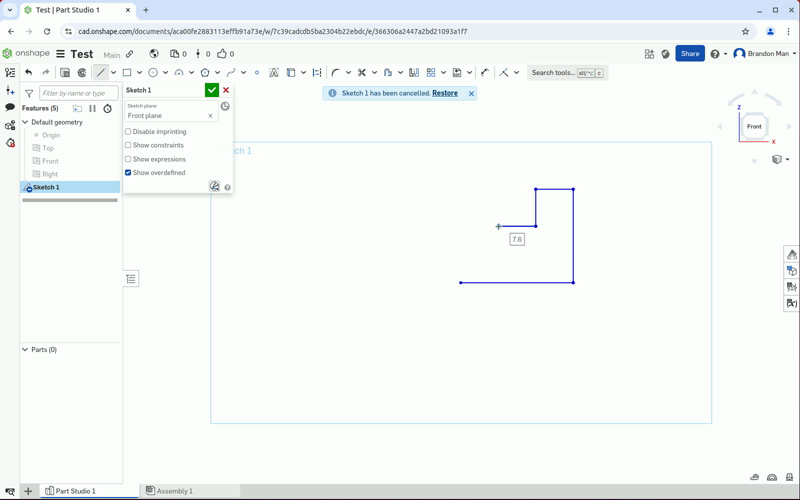
mouse_move(528, 226)
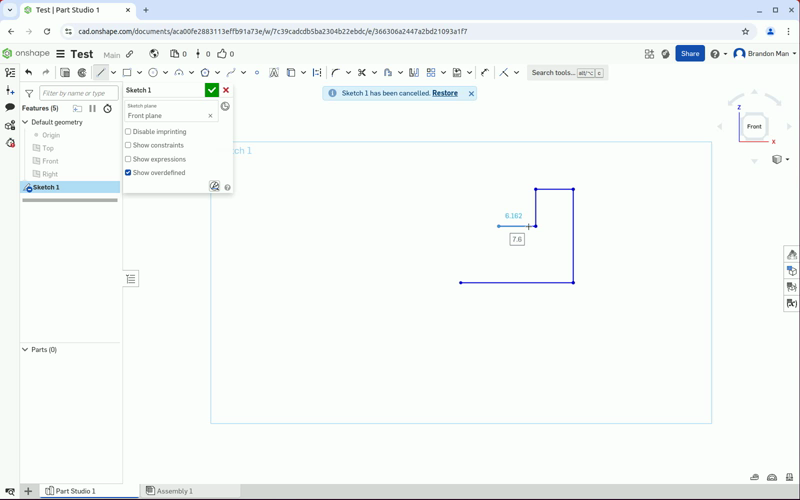
mouse_move(498, 189)
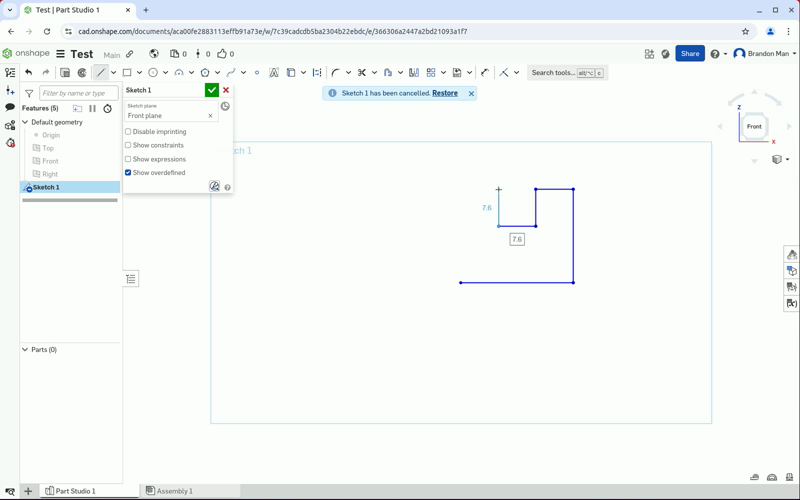
click(498, 189)
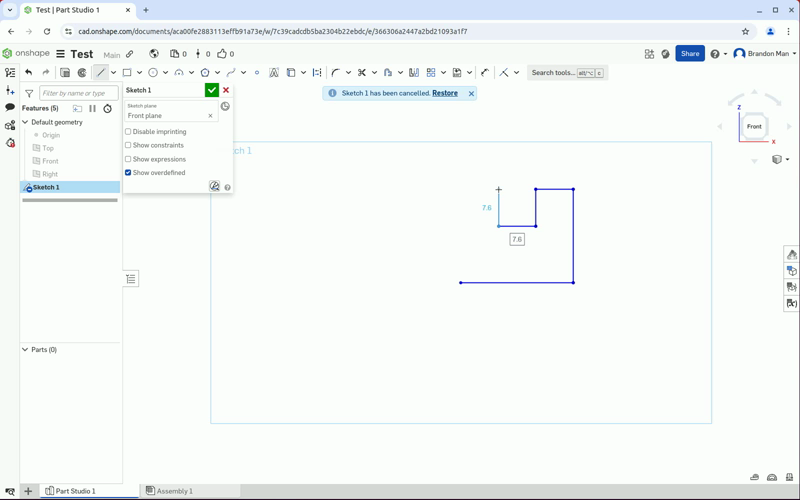
key_up(shift)
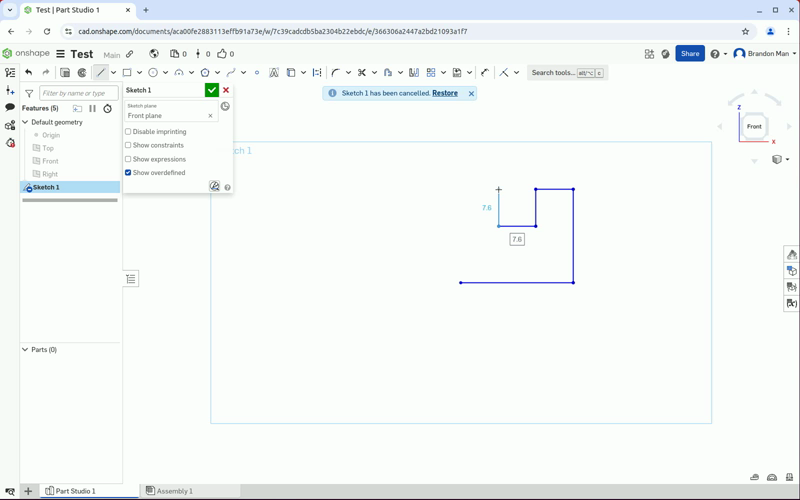
key_down(shift)
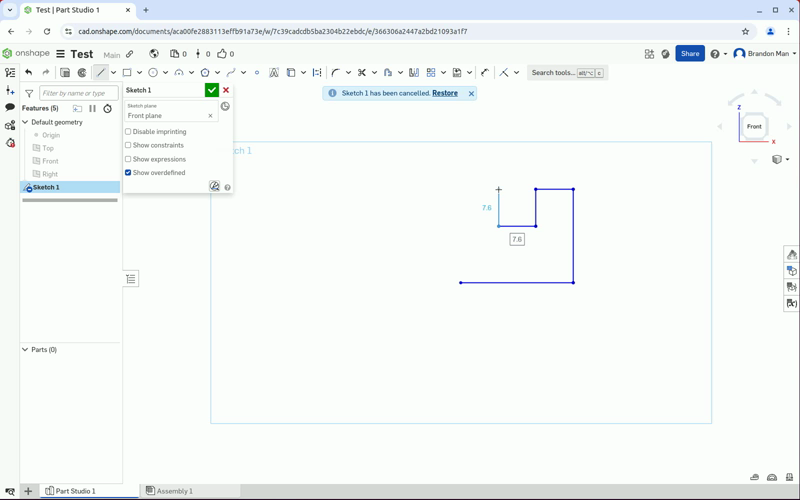
mouse_move(528, 189)
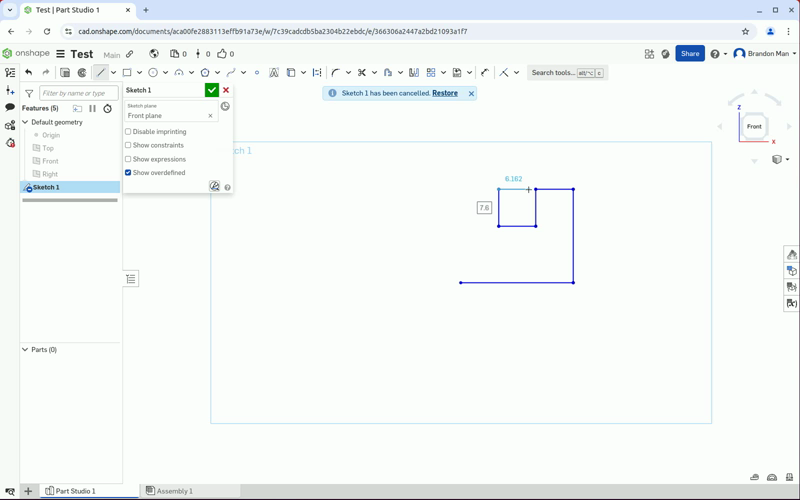
mouse_move(460, 189)
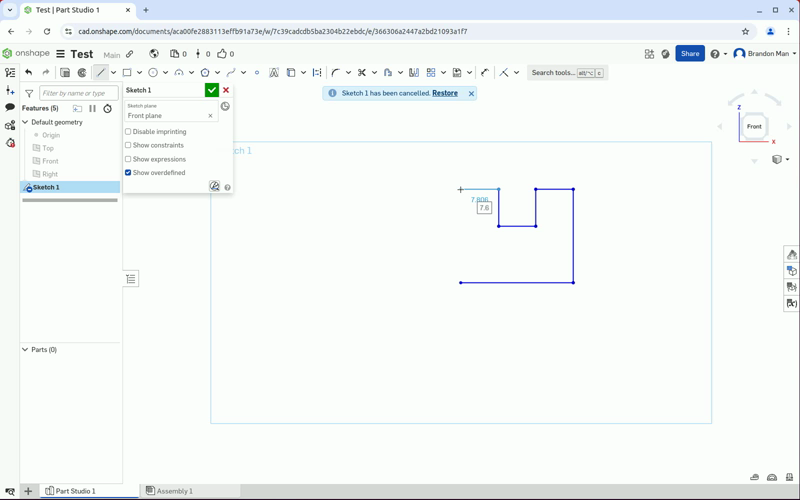
click(460, 189)
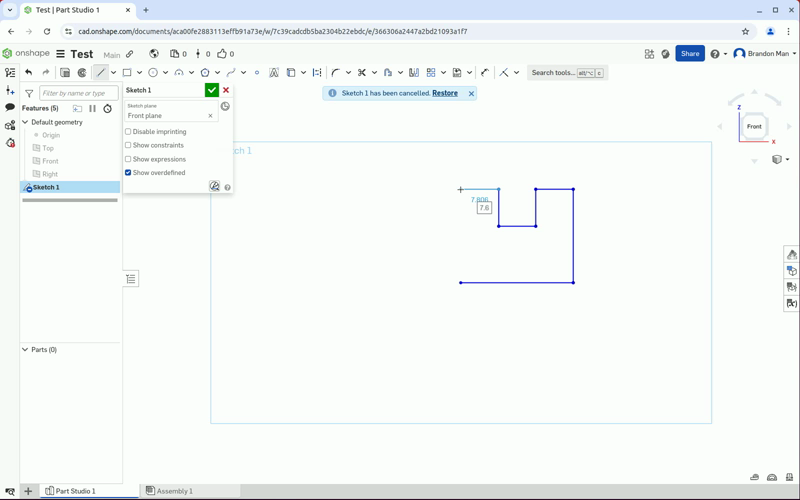
key_up(shift)
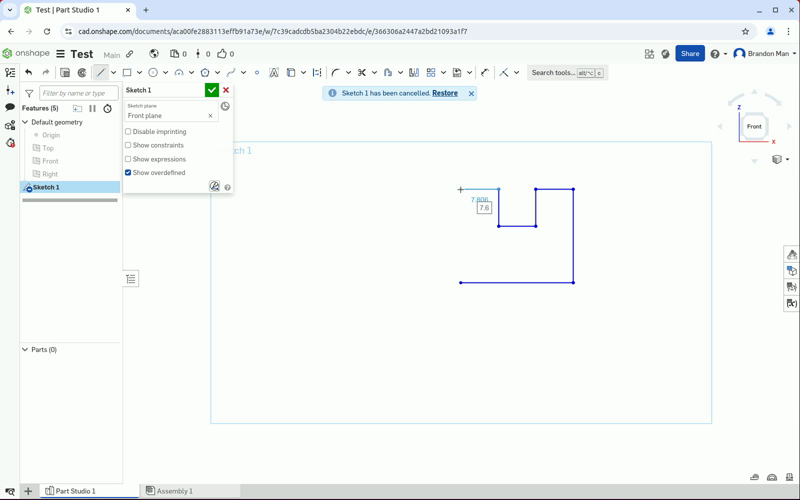
key_down(shift)
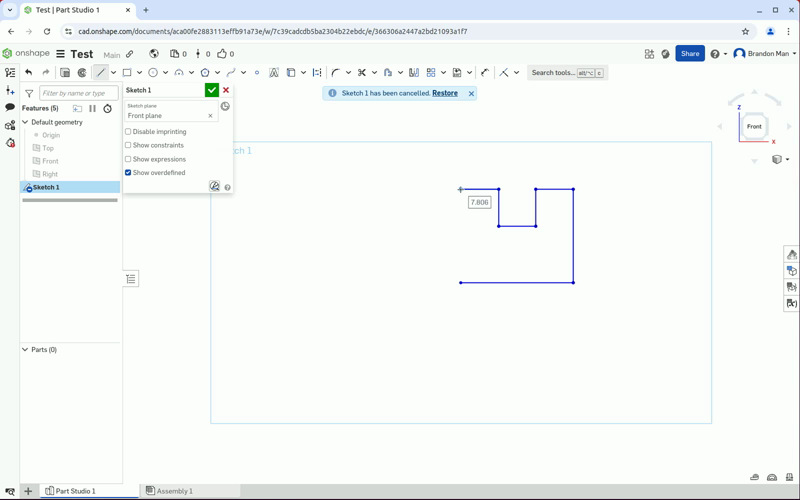
mouse_move(460, 282)
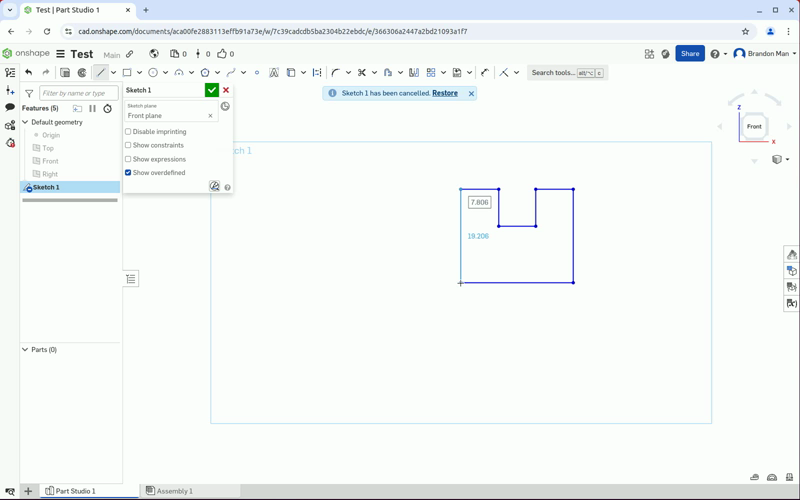
key_up(shift)
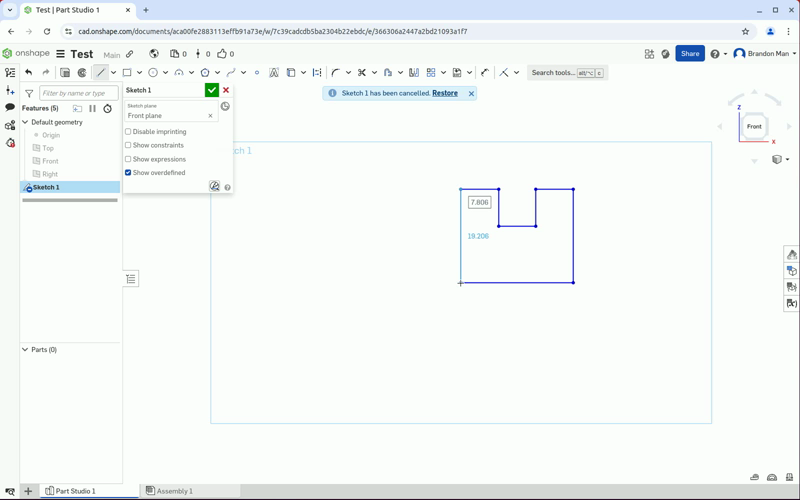
click(460, 282)
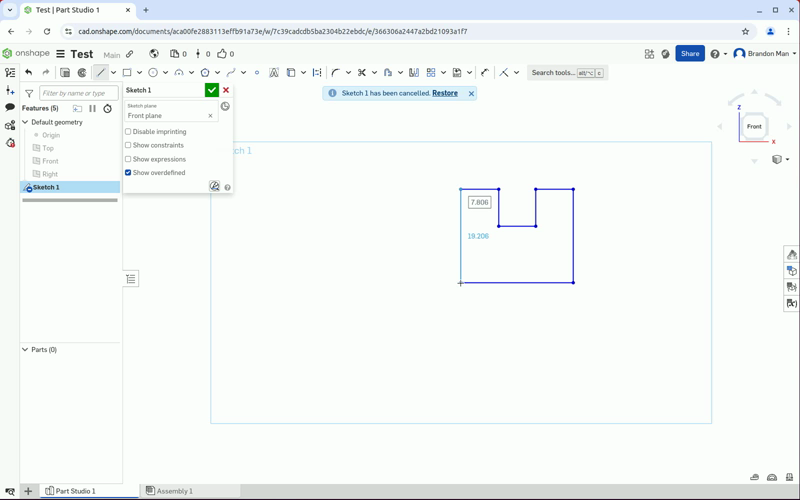
key(esc)
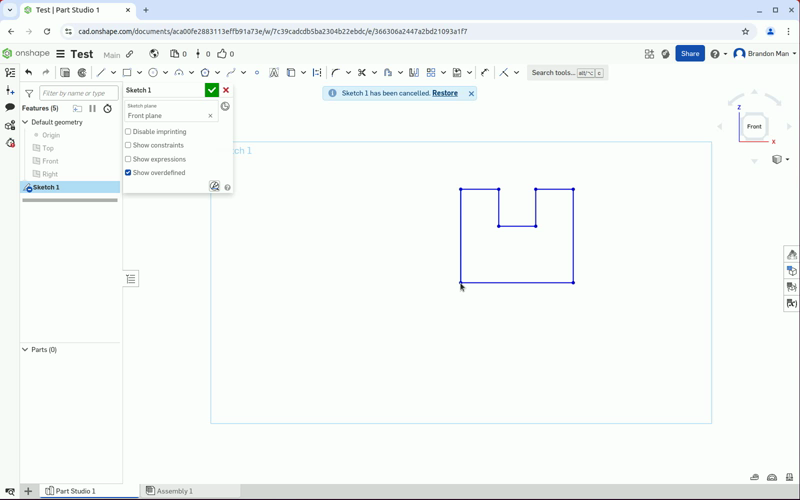
mouse_move(485, 274)
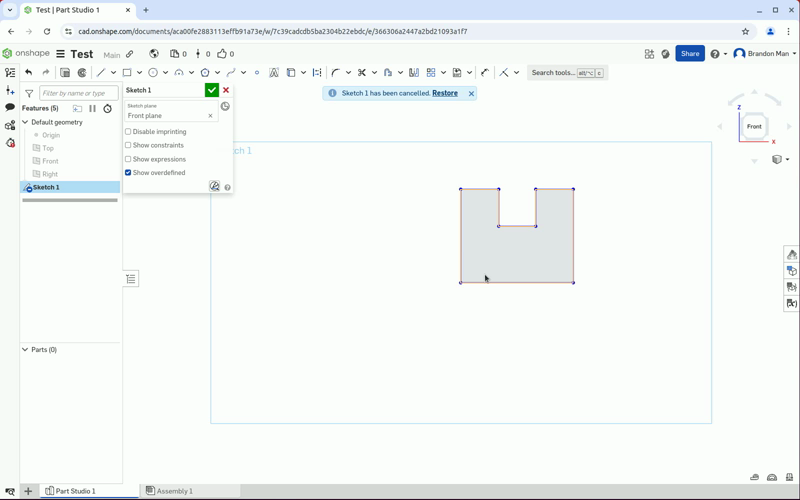
click(485, 274)
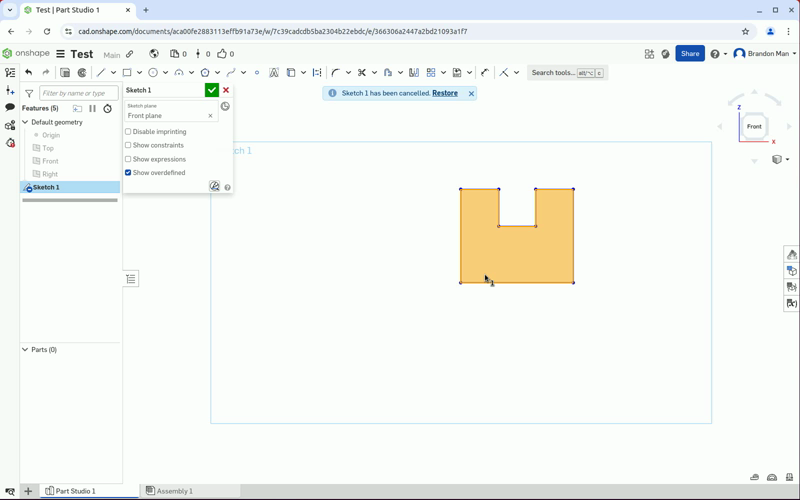
mouse_move(73, 352)
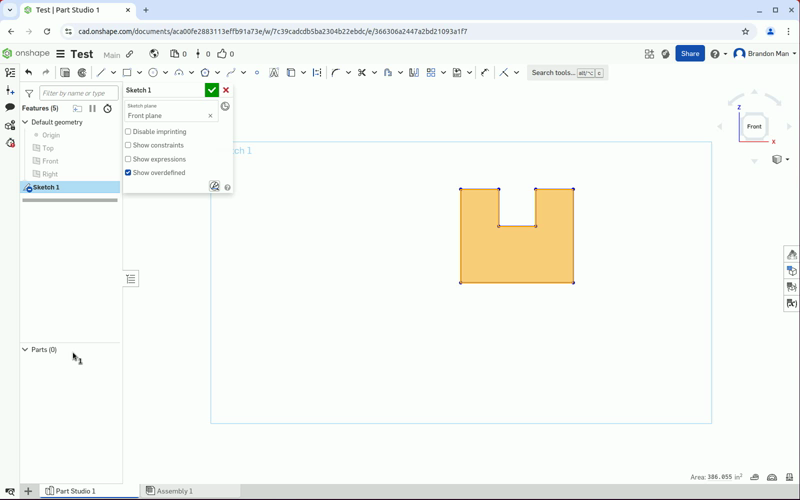
key(shift+y)
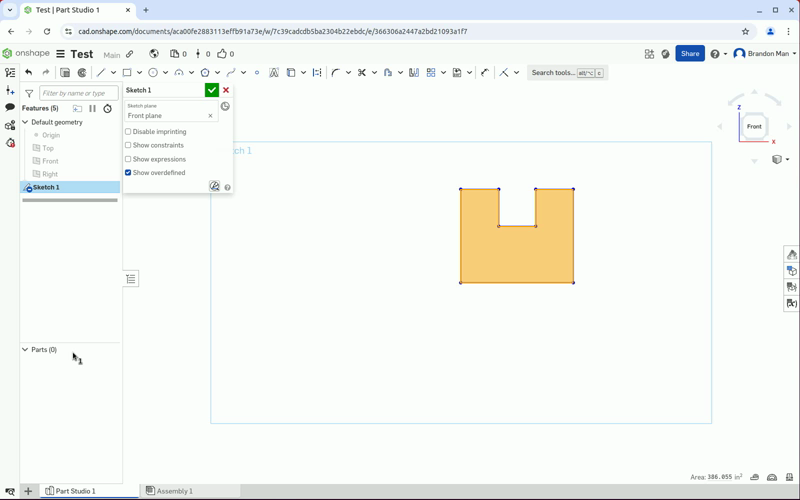
key(shift+e)
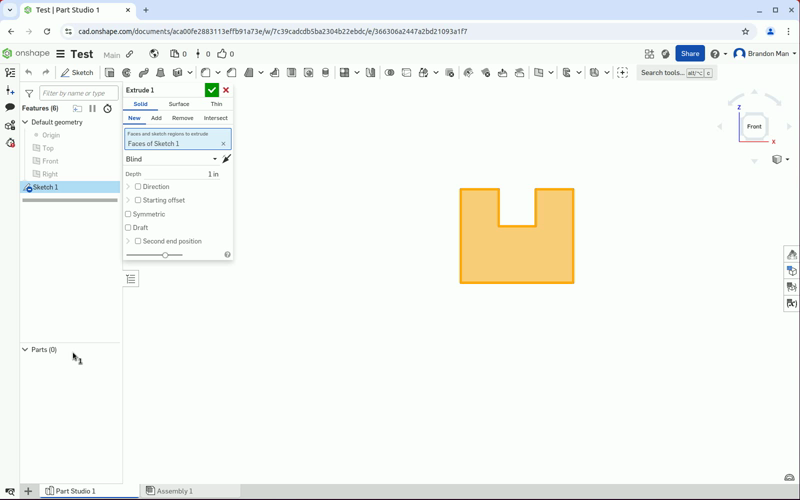
mouse_move(143, 106)
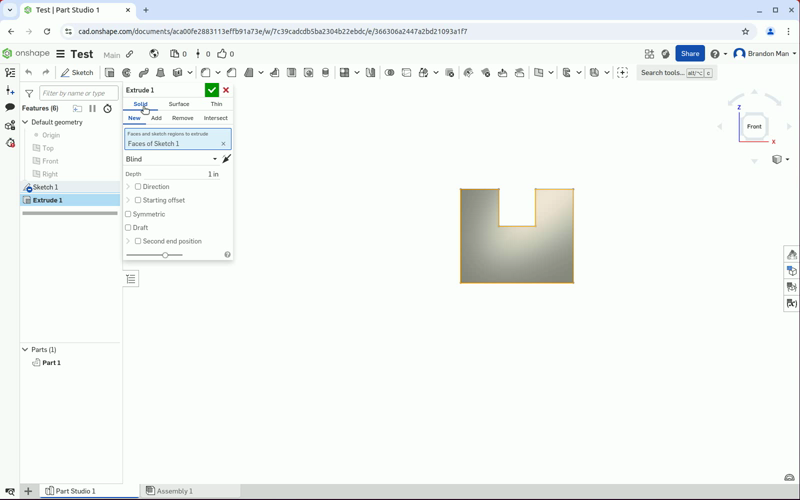
click(143, 106)
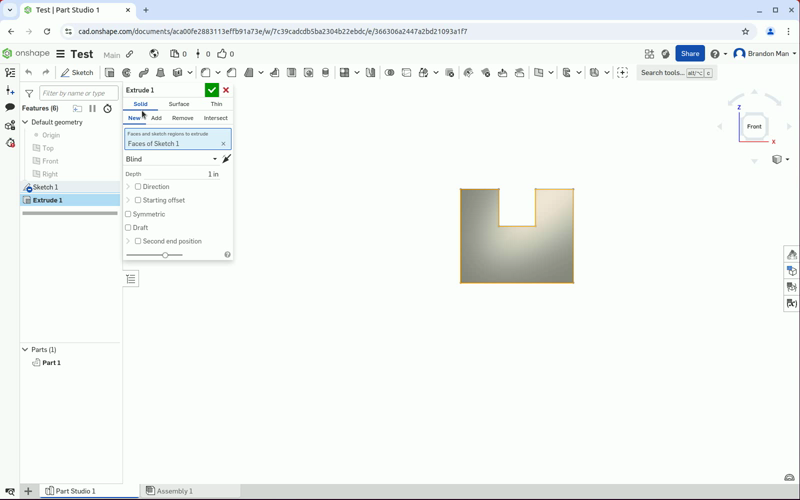
mouse_move(137, 120)
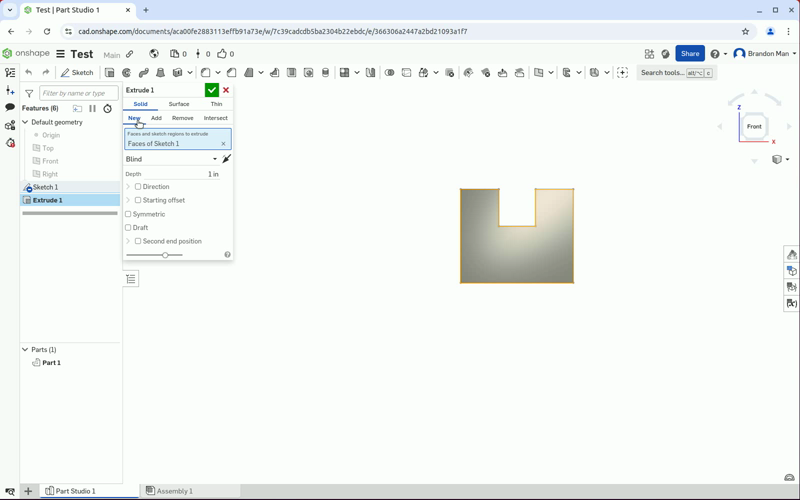
click(137, 120)
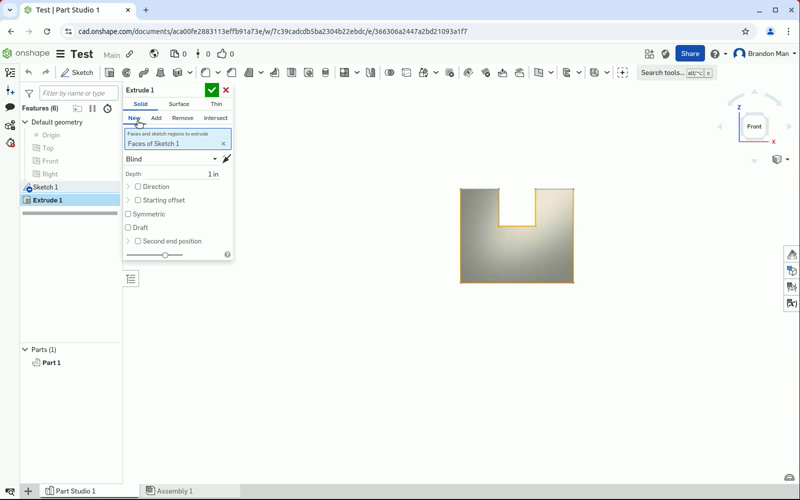
key(tab, 4)
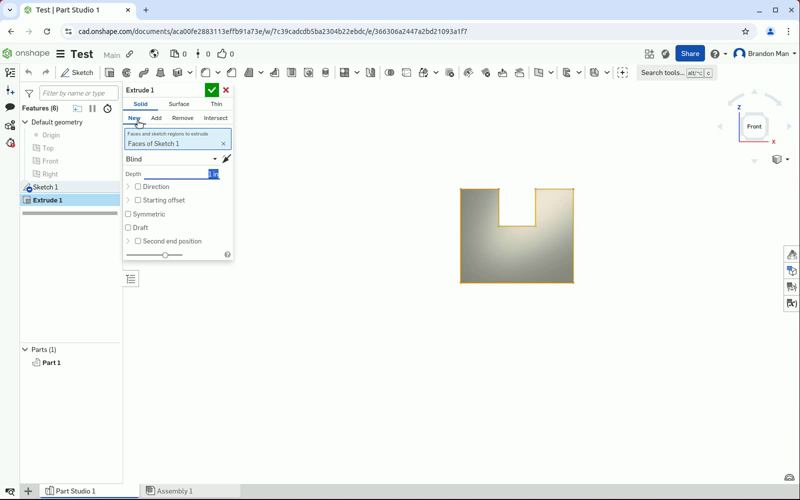
text(15.405)
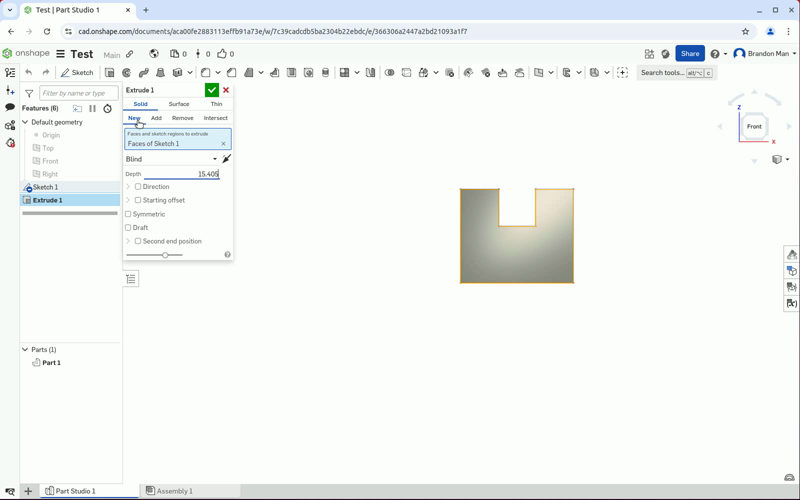
key(enter)
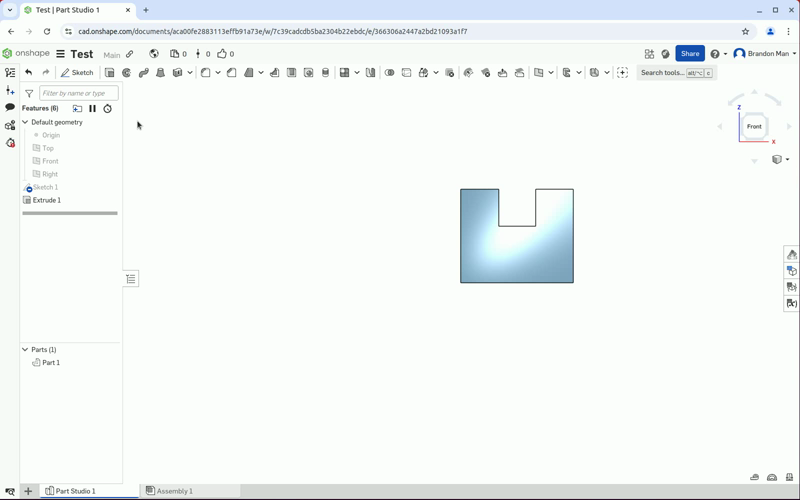
key(shift+h)
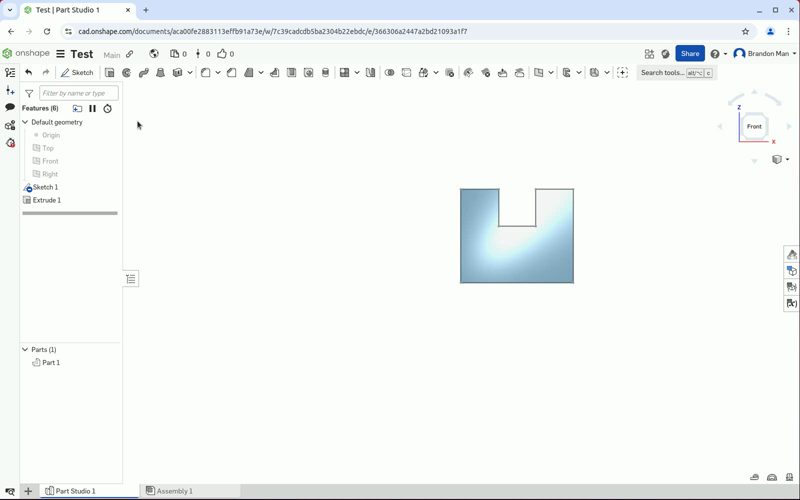
key(shift+h)
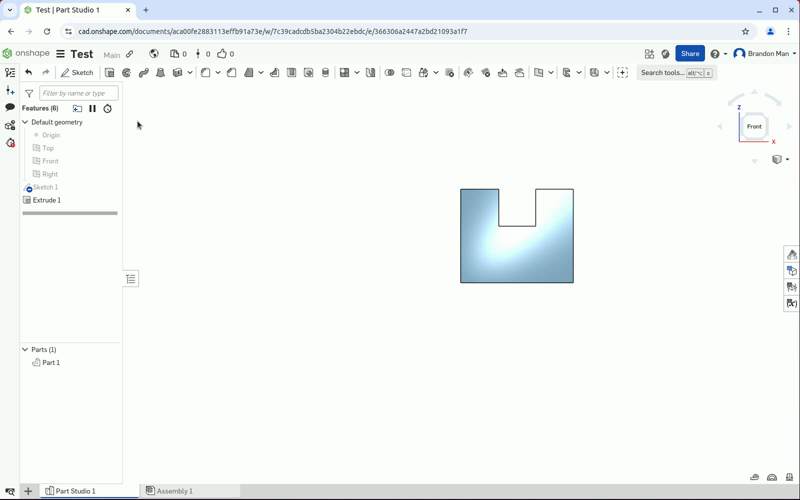
mouse_move(73, 189)
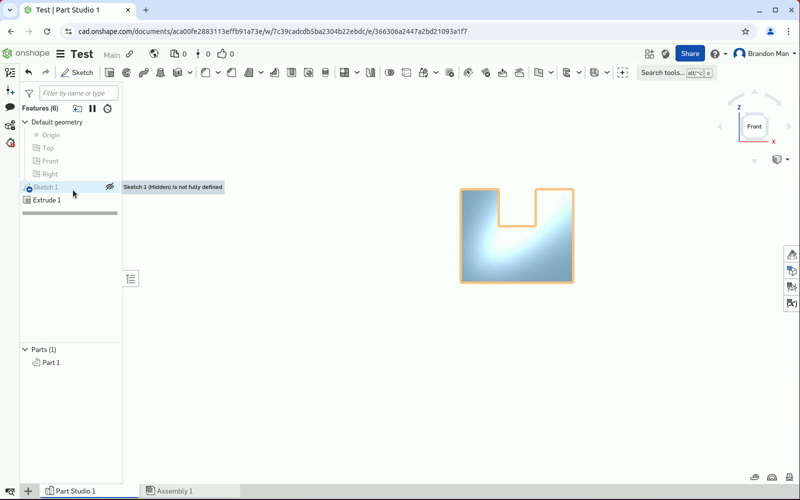
click(73, 189)
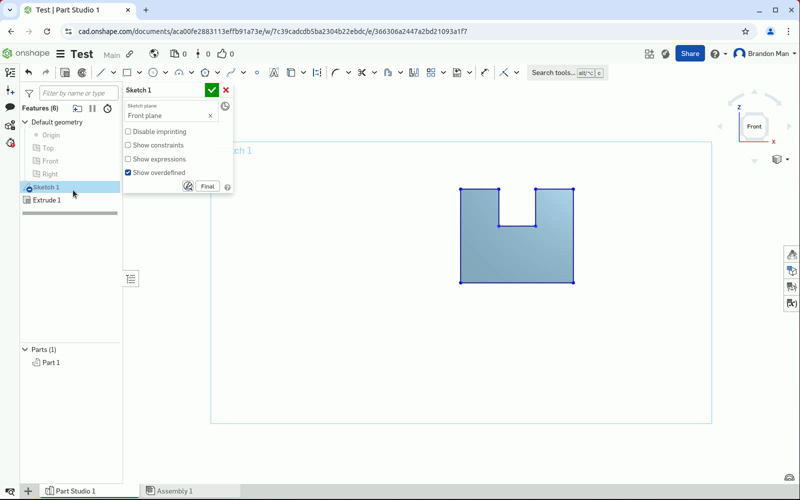
mouse_move(229, 92)
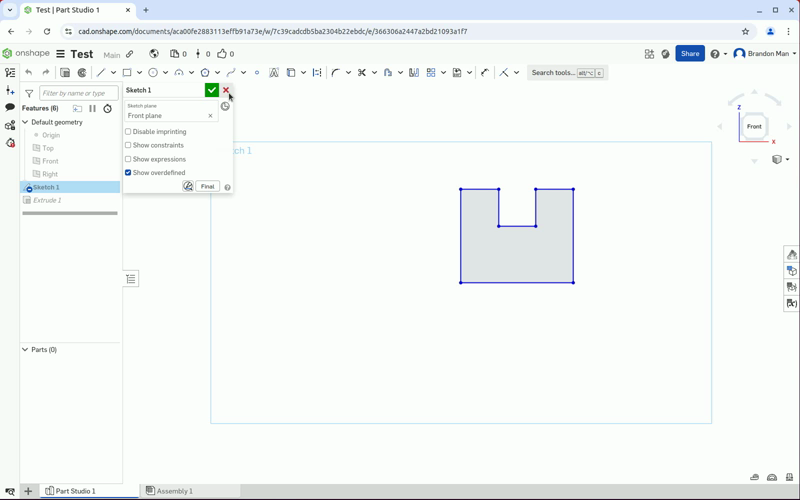
click(229, 92)
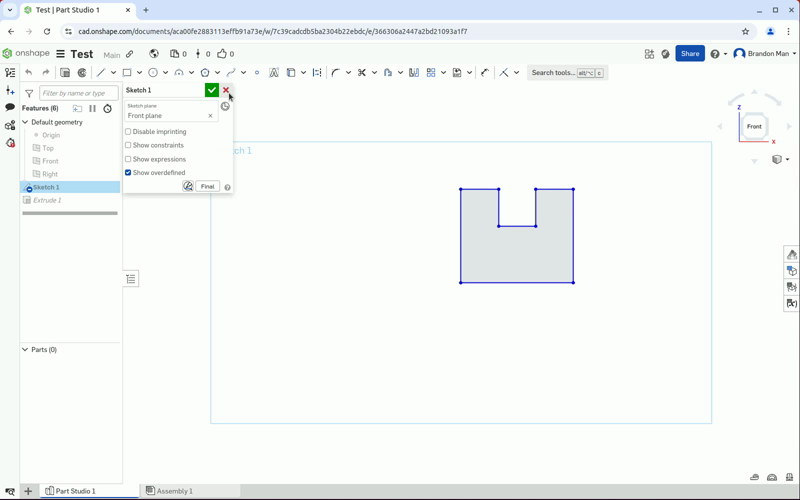
key(shift+s)
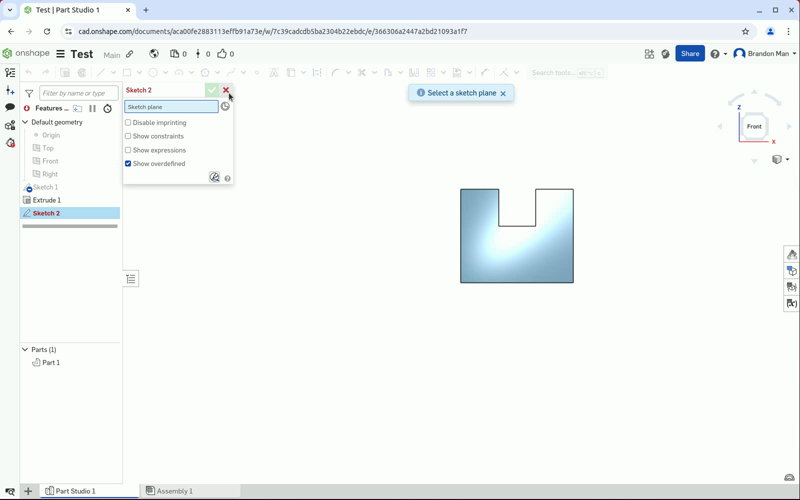
mouse_move(73, 163)
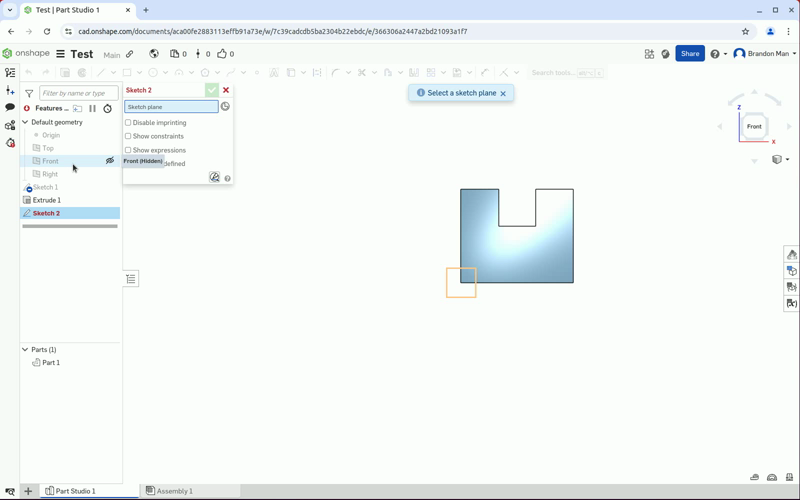
click(73, 163)
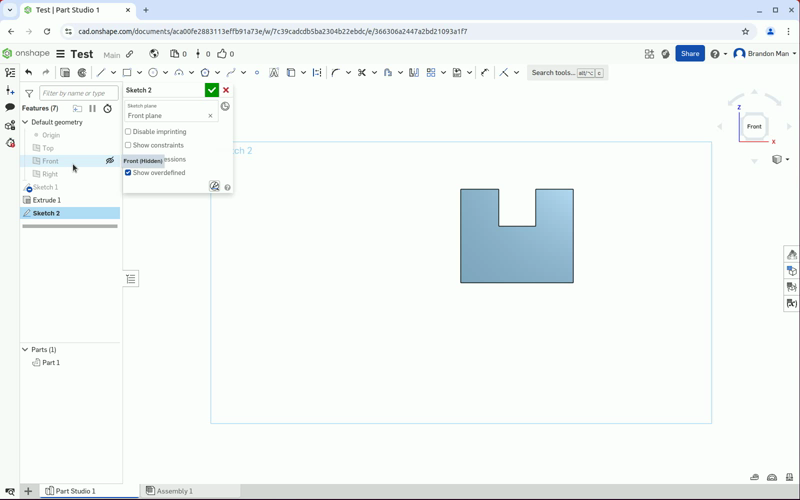
mouse_move(73, 352)
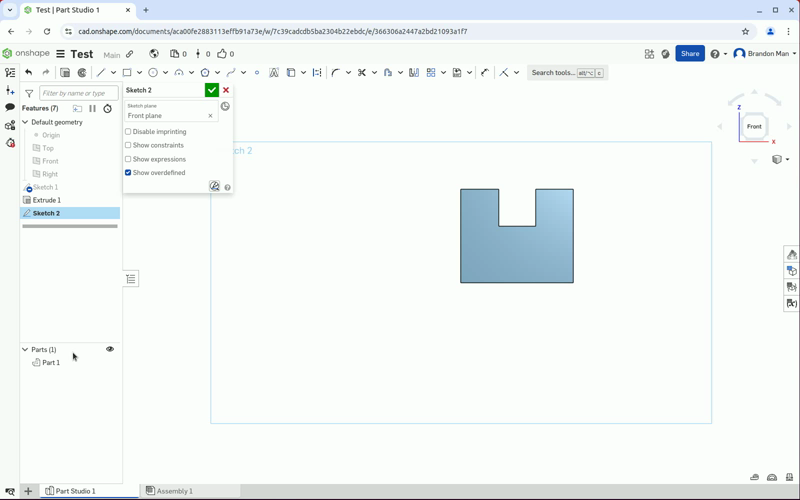
key(y)
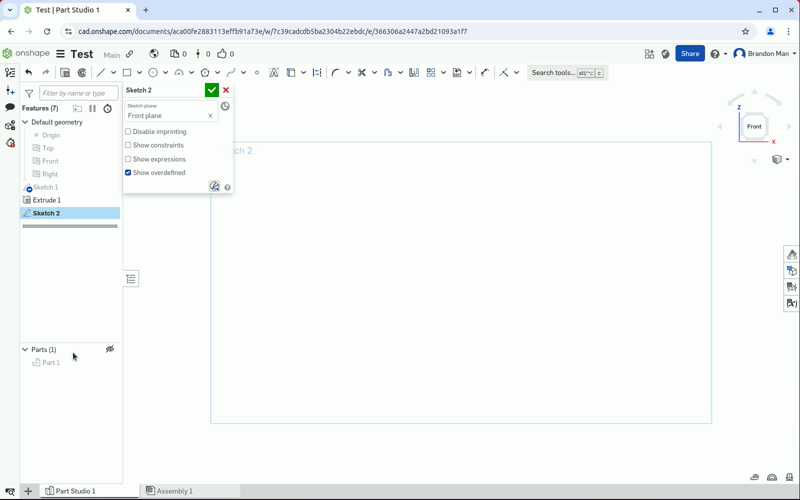
key(l)
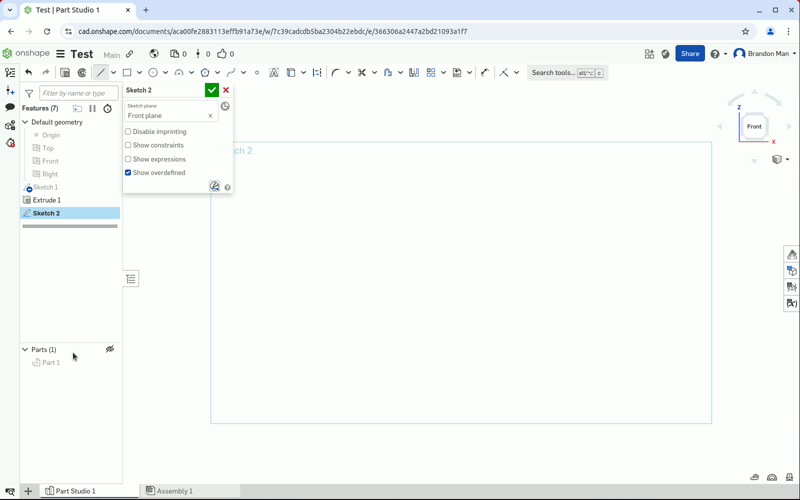
key_down(shift)
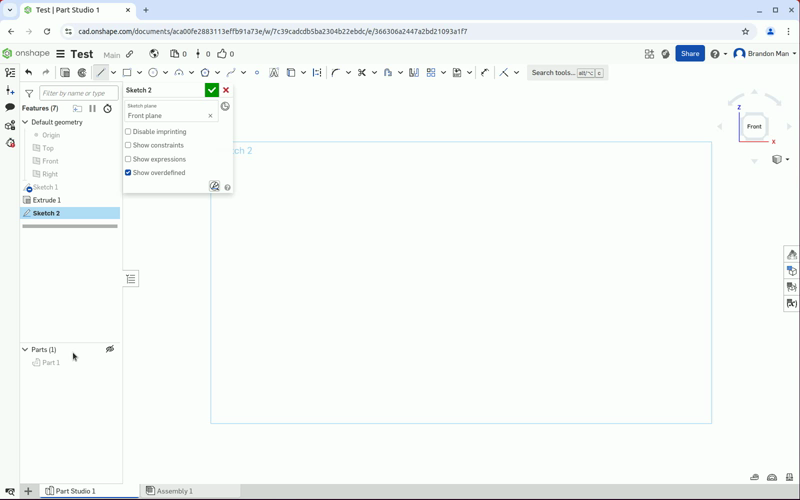
mouse_move(460, 282)
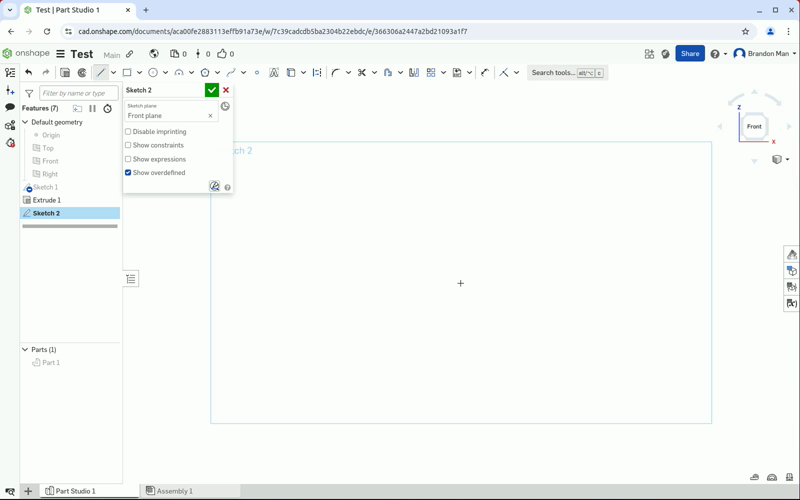
click(460, 282)
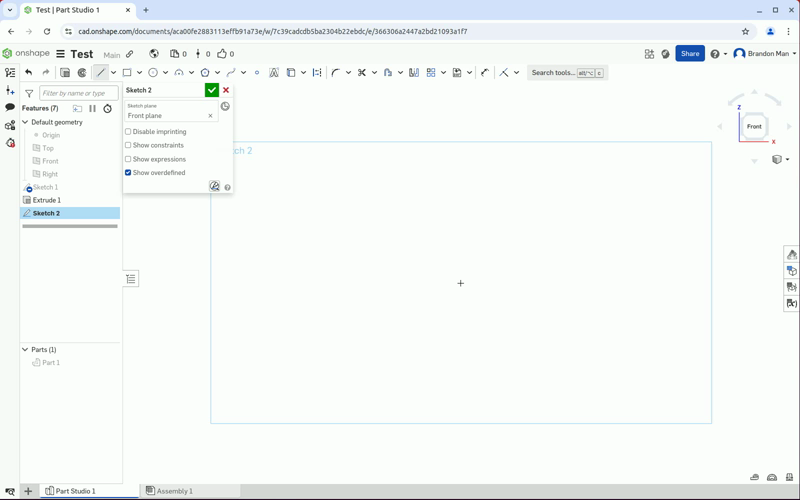
key_up(shift)
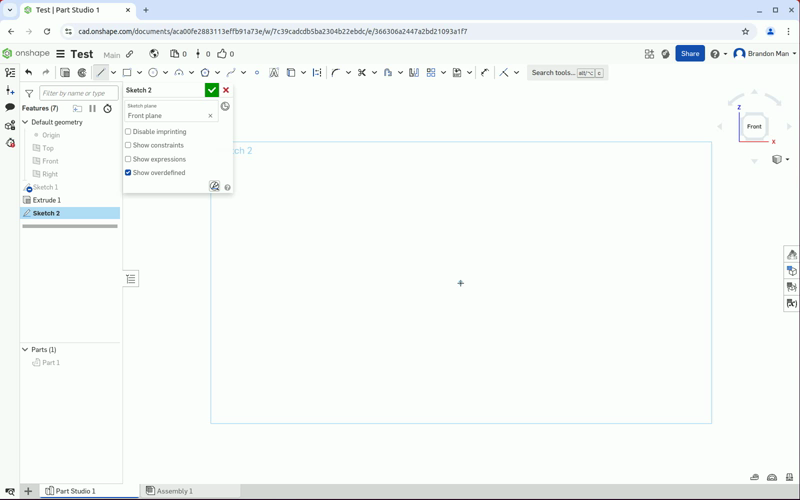
key_down(shift)
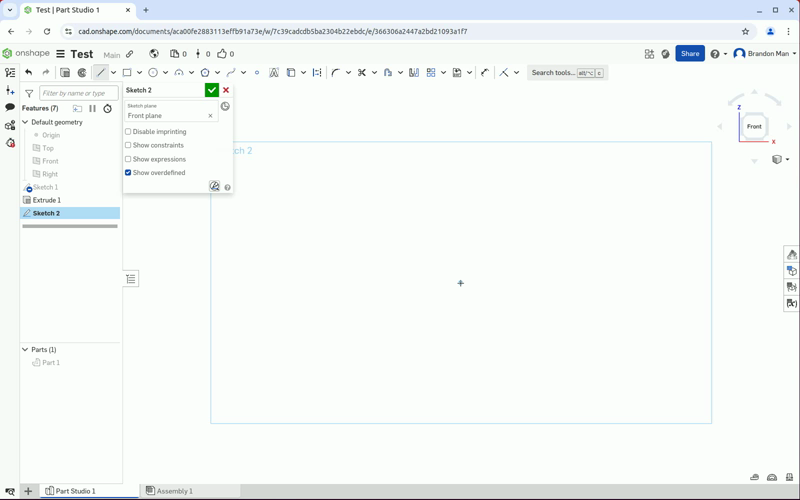
mouse_move(573, 282)
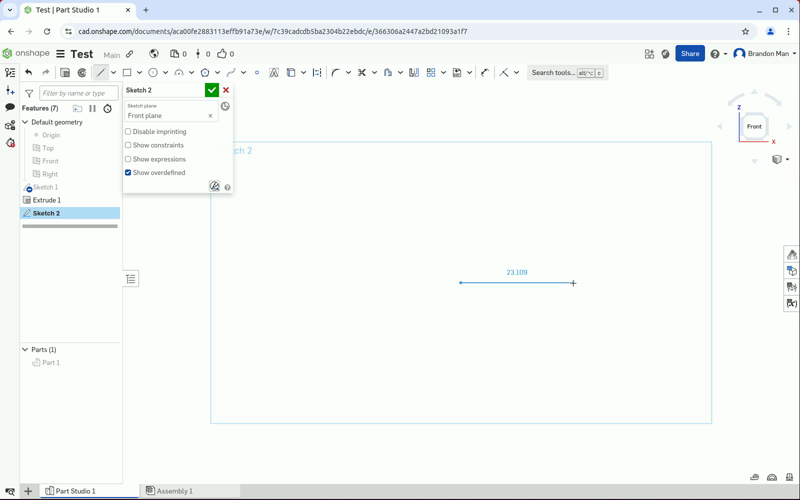
click(573, 282)
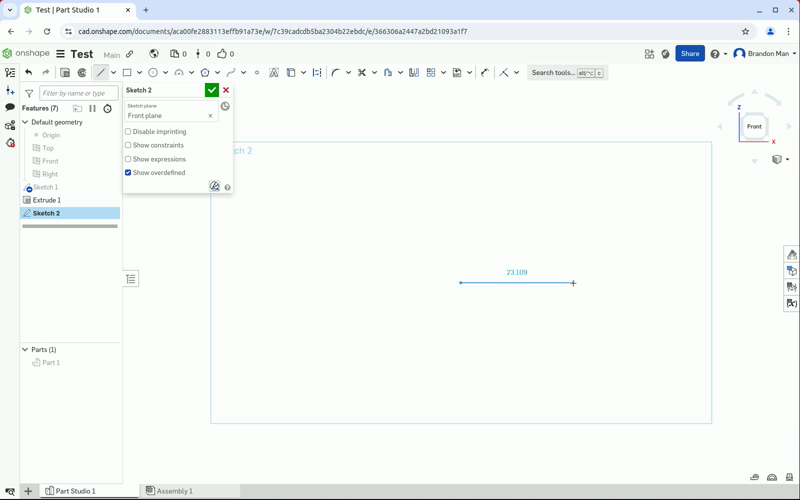
key_up(shift)
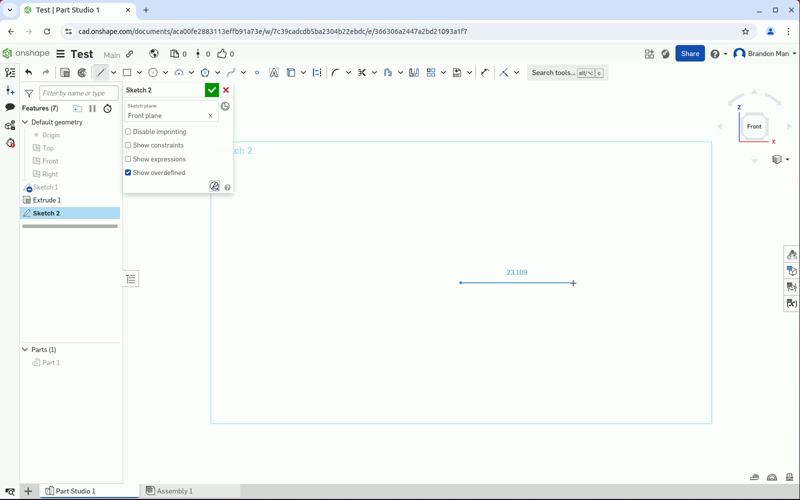
key_down(shift)
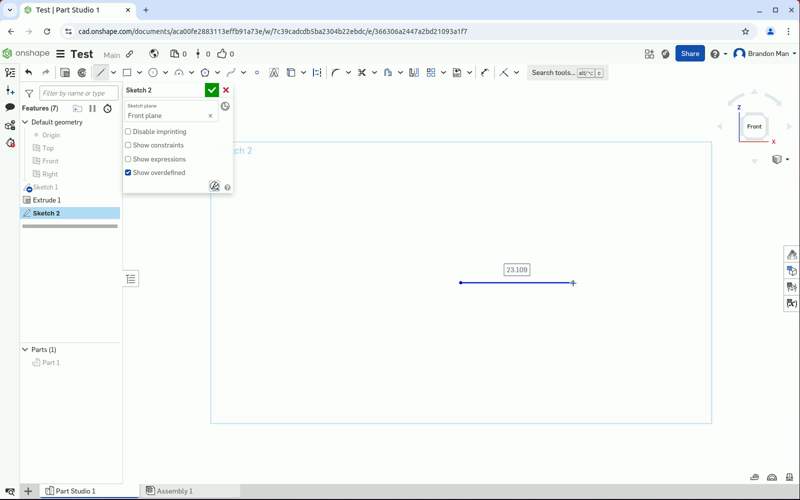
mouse_move(589, 282)
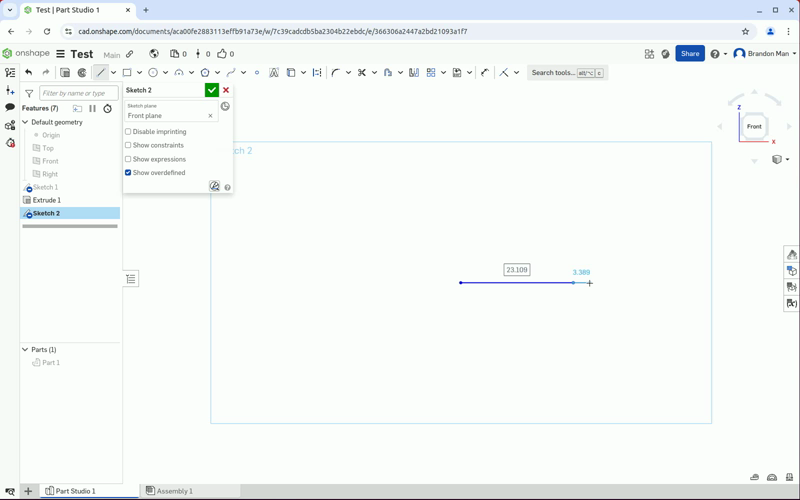
mouse_move(573, 245)
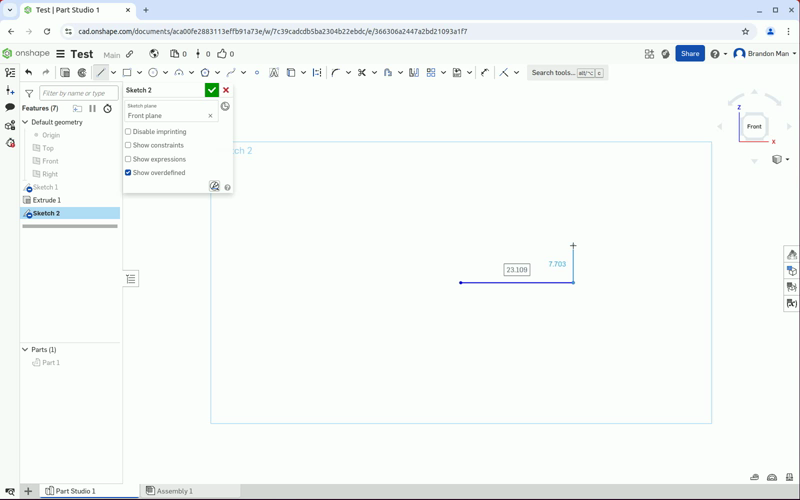
click(573, 245)
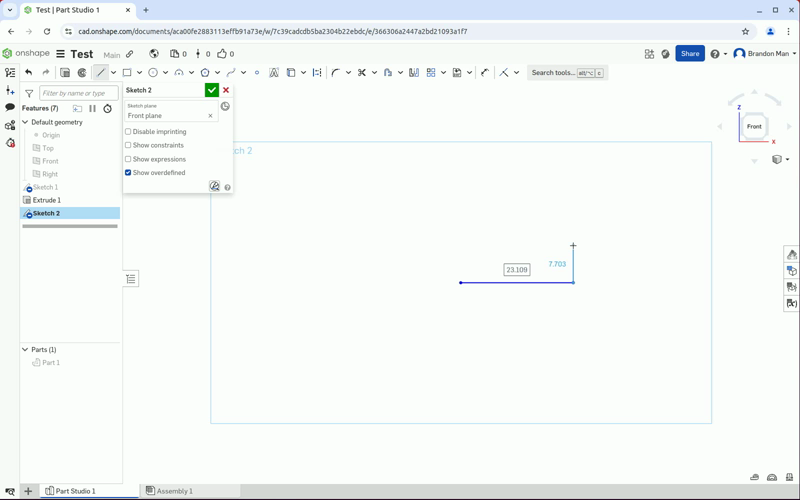
key_up(shift)
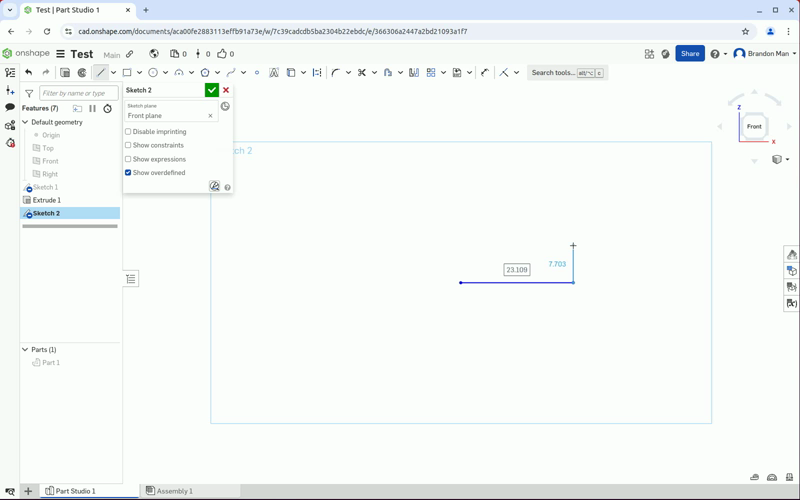
key_down(shift)
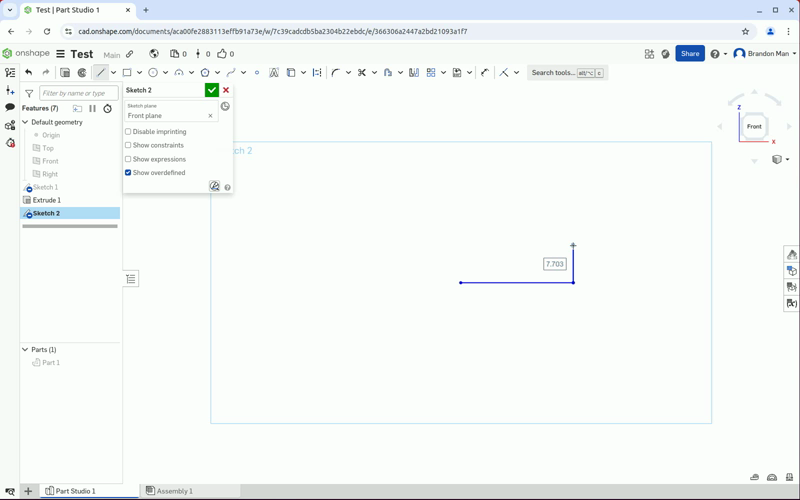
mouse_move(460, 245)
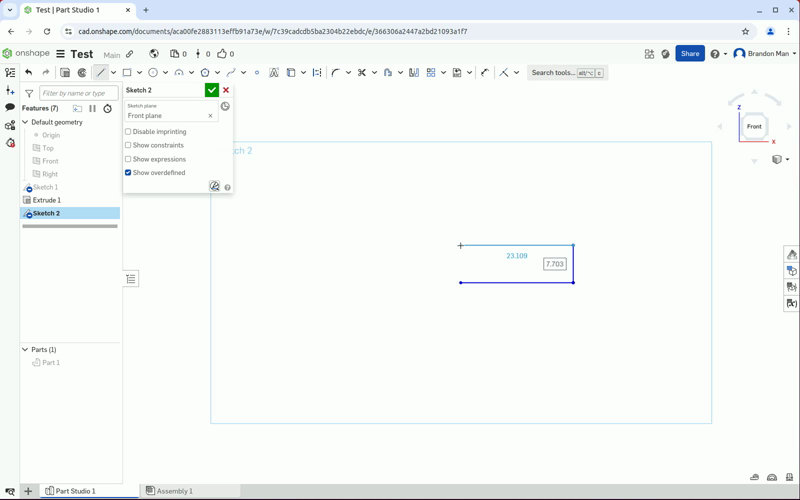
click(460, 245)
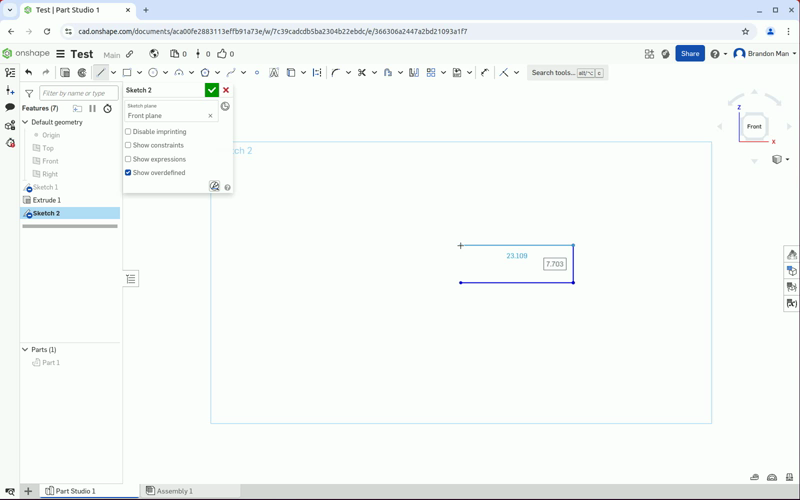
key_up(shift)
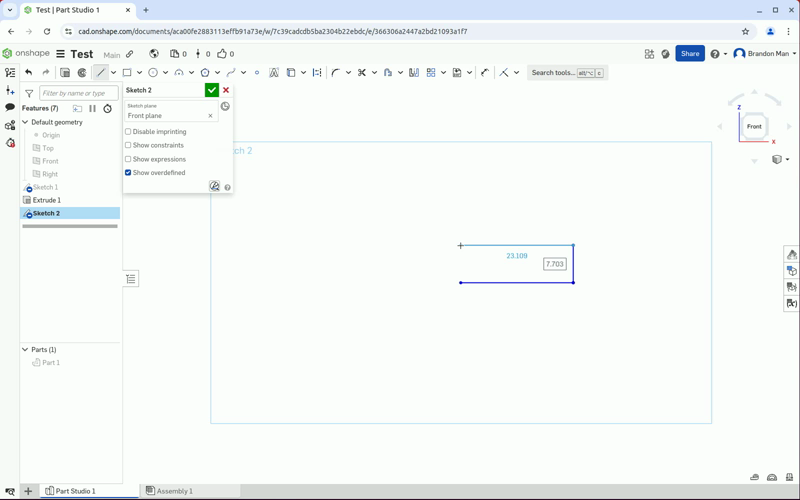
mouse_move(490, 245)
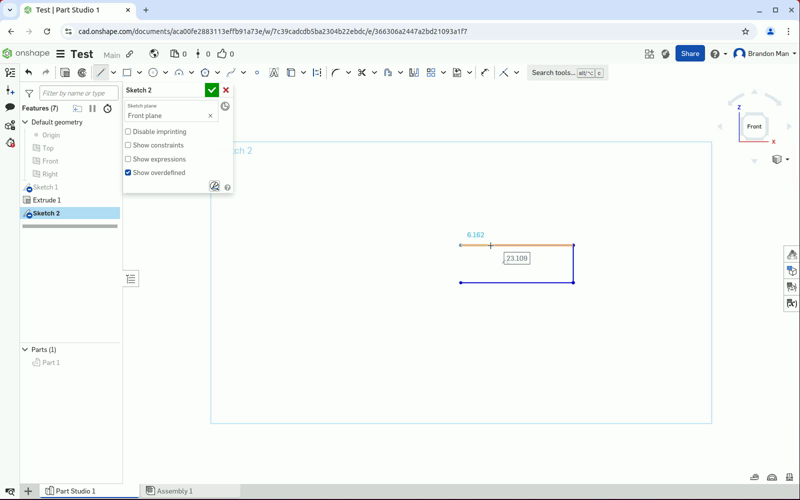
key_down(shift)
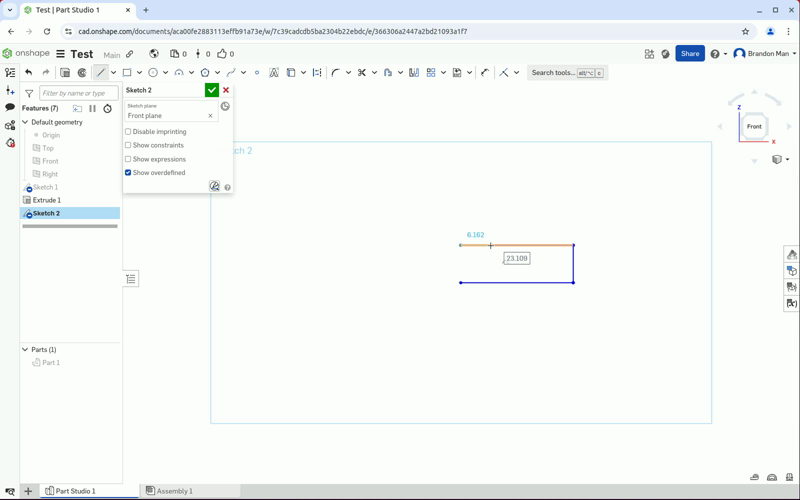
mouse_move(460, 282)
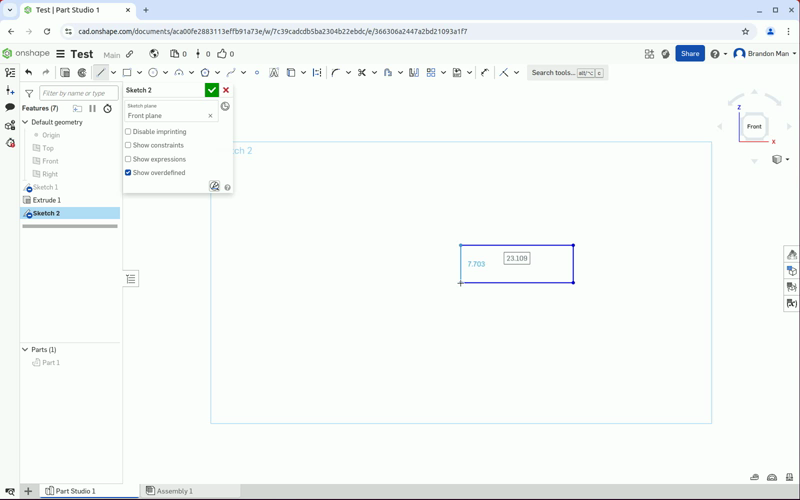
key_up(shift)
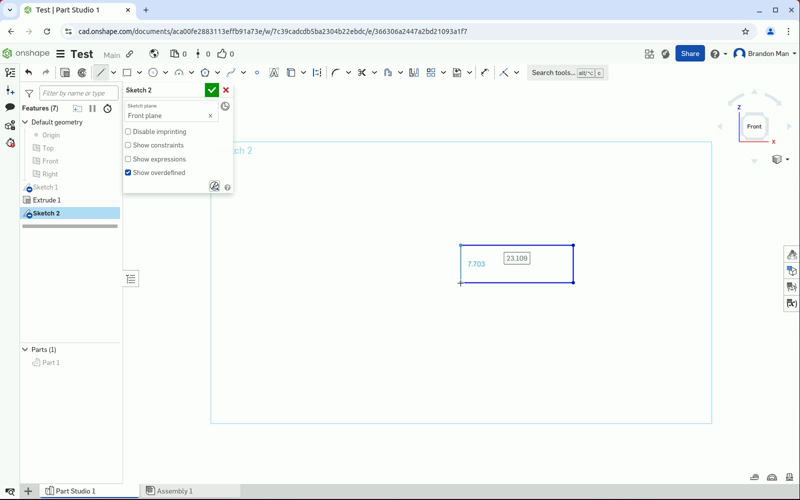
click(460, 282)
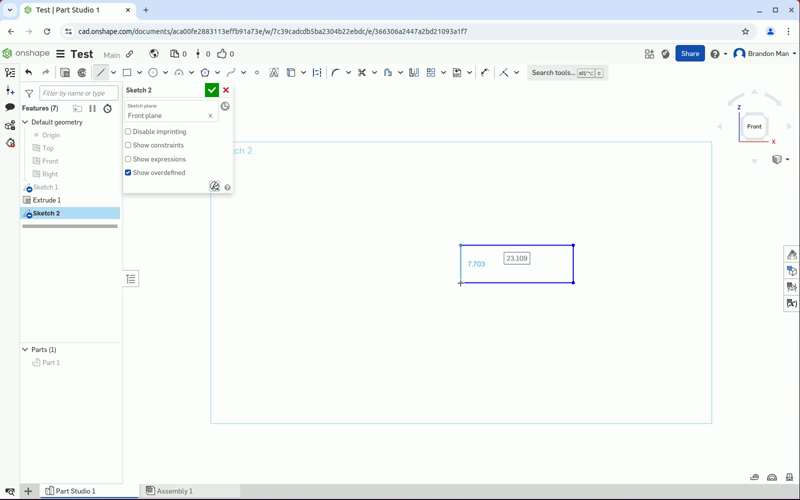
key(esc)
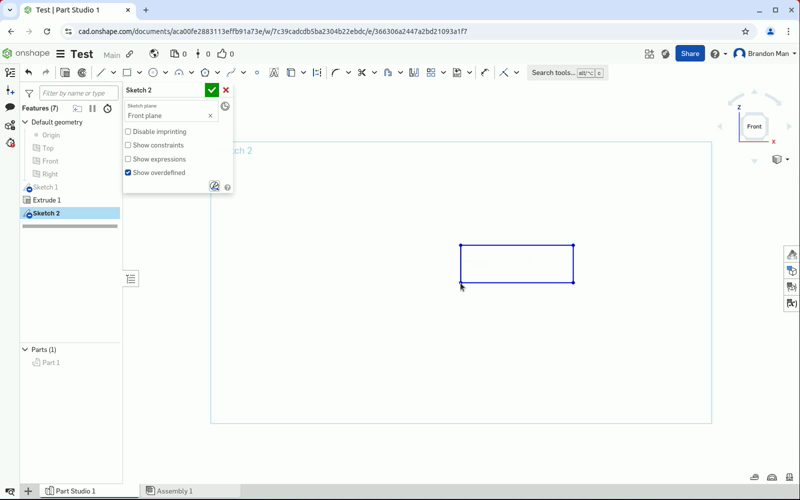
mouse_move(486, 249)
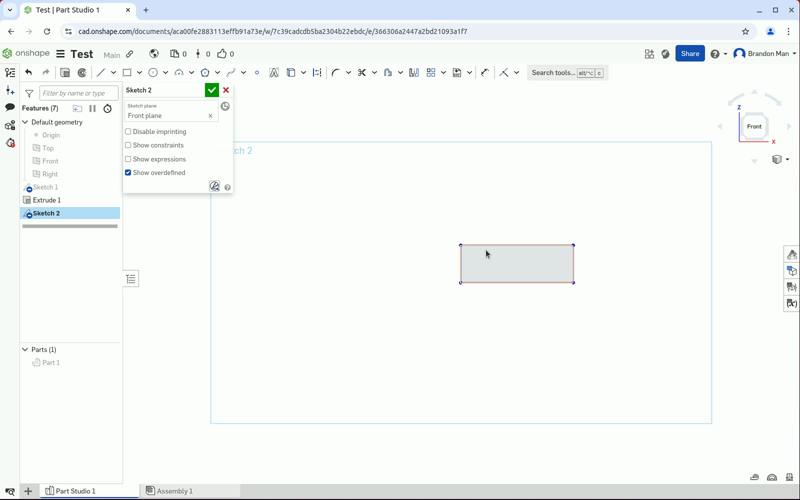
click(486, 249)
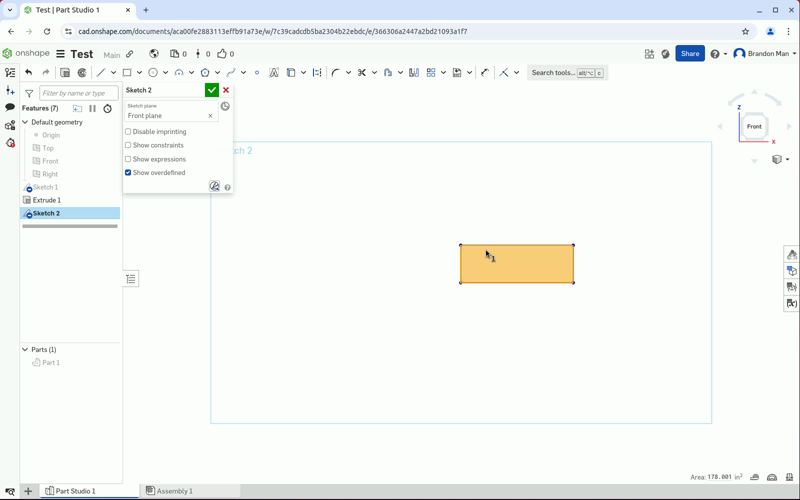
mouse_move(73, 352)
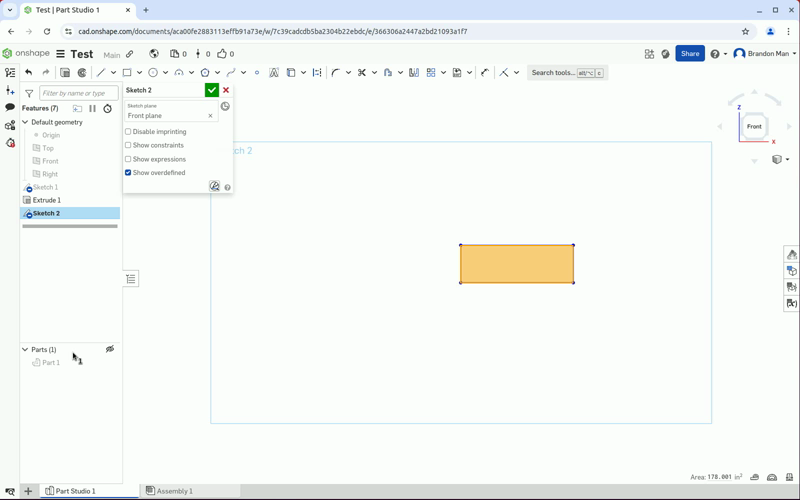
key(shift+y)
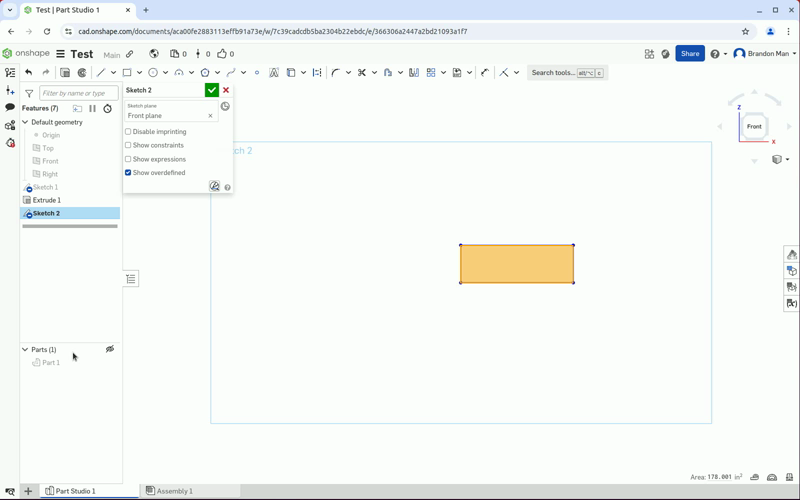
key(shift+e)
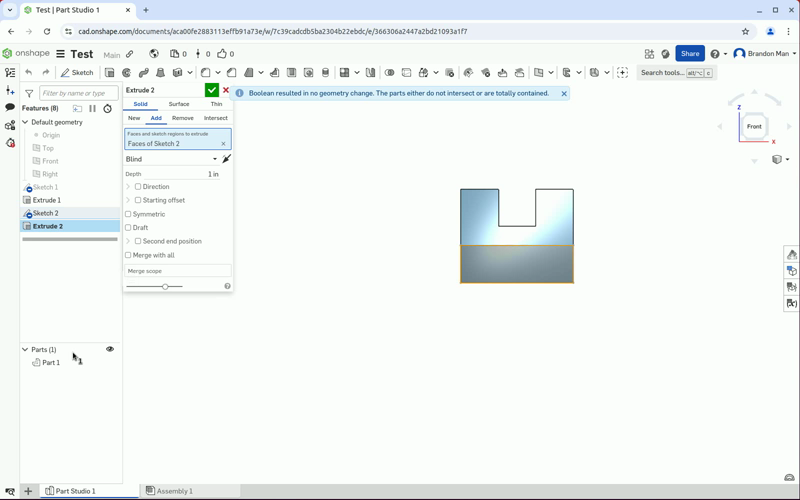
mouse_move(143, 106)
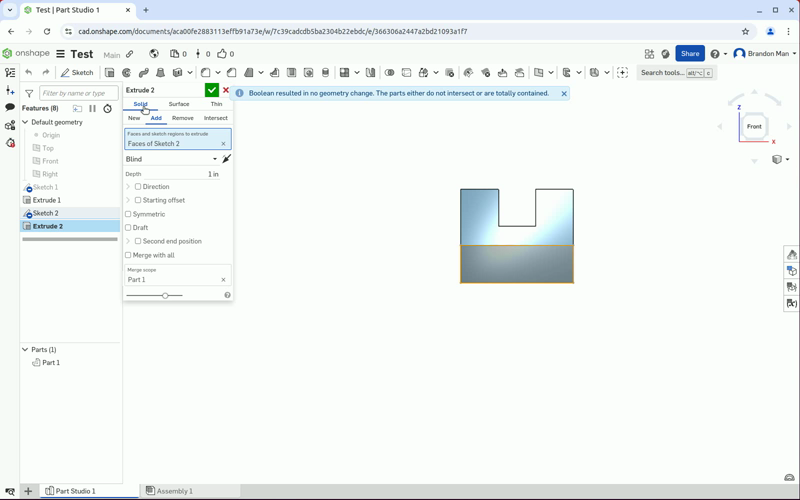
click(143, 106)
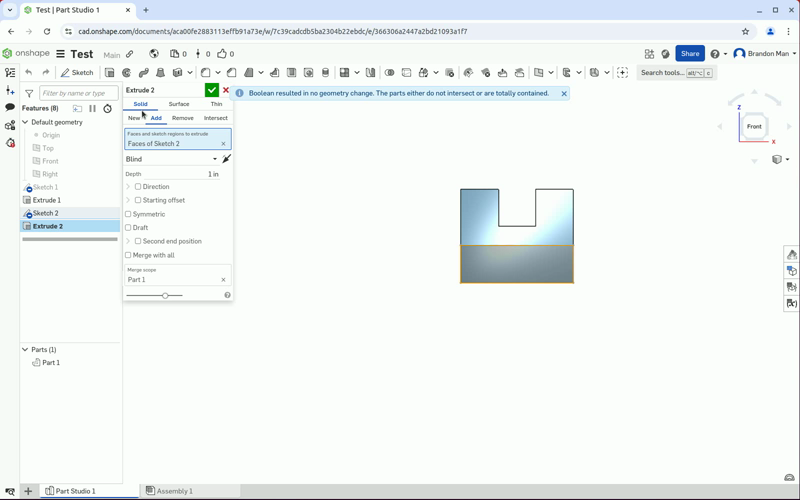
mouse_move(137, 120)
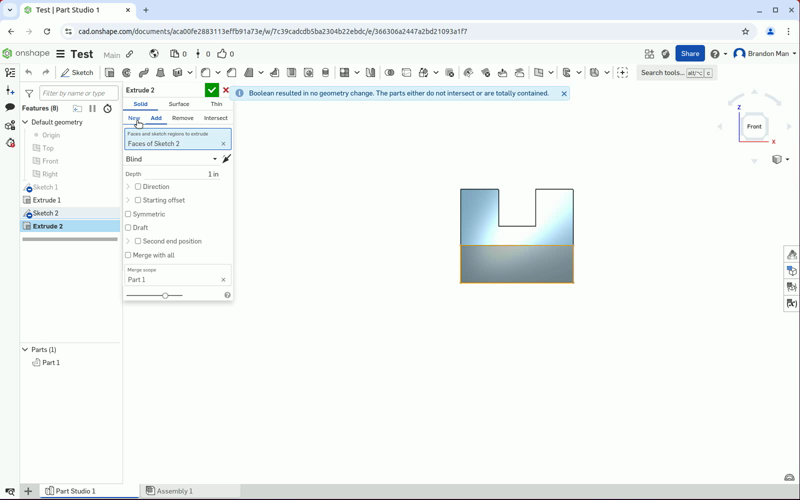
click(137, 120)
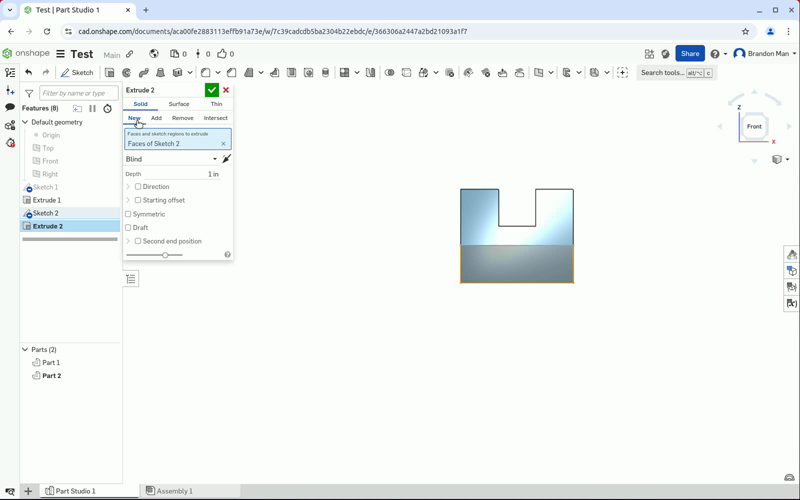
key(tab, 4)
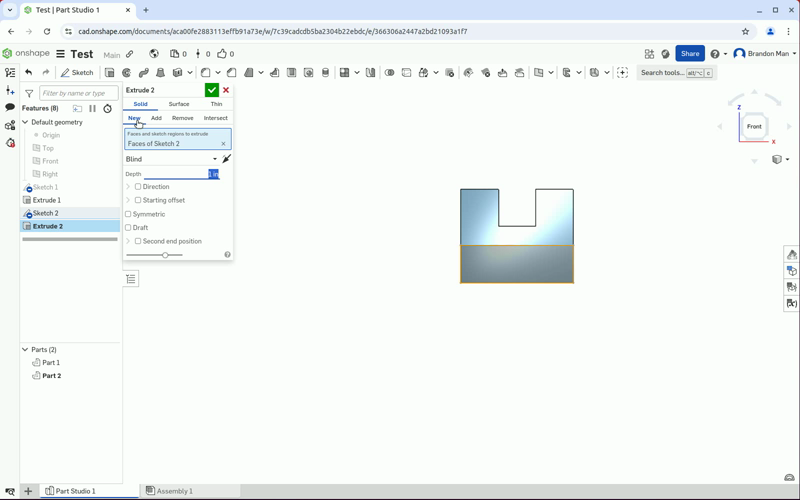
text(15.405)
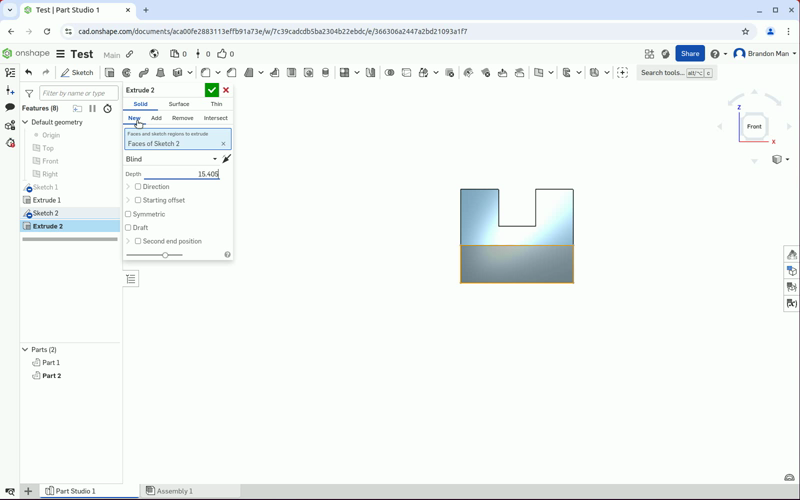
key(enter)
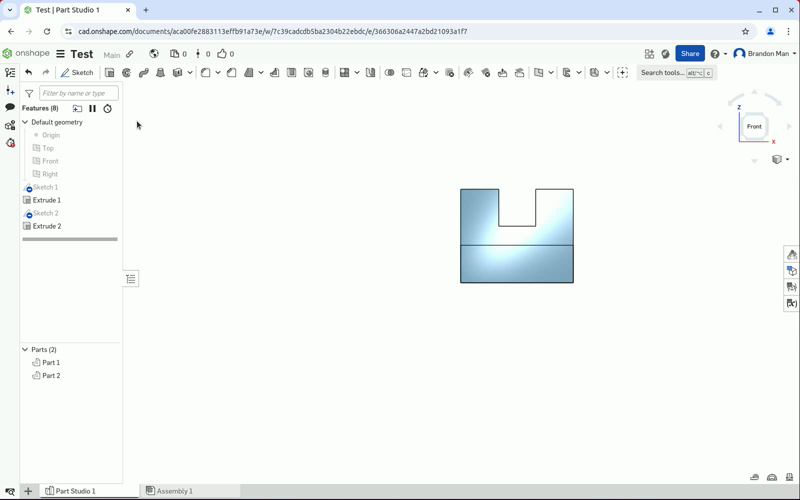
key(shift+h)
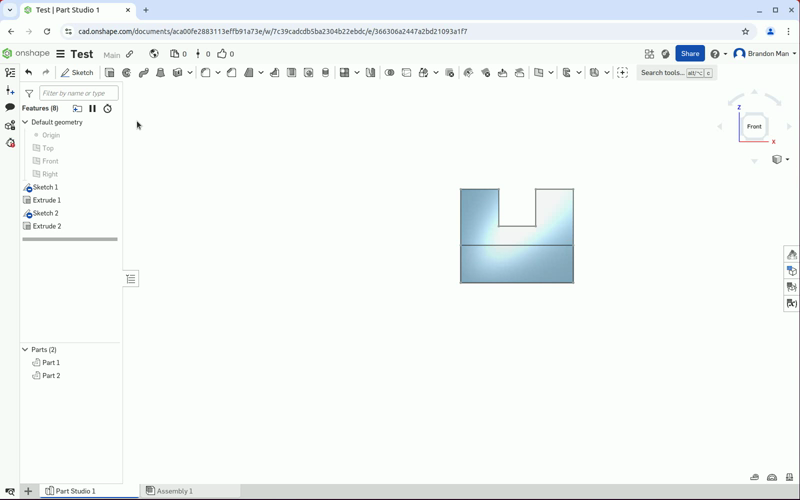
key(shift+h)
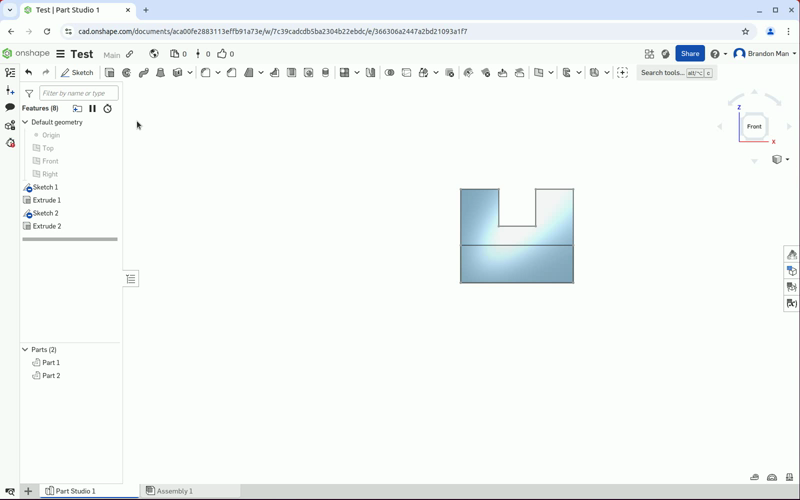
key(shift+7)
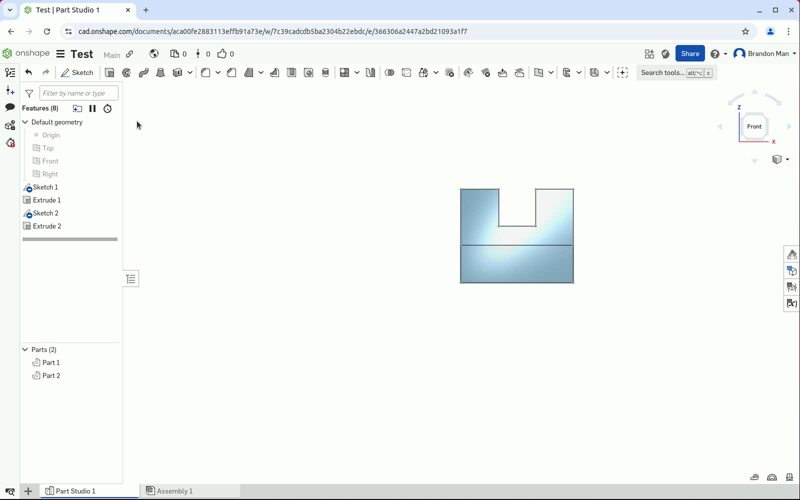
key(left, 2)
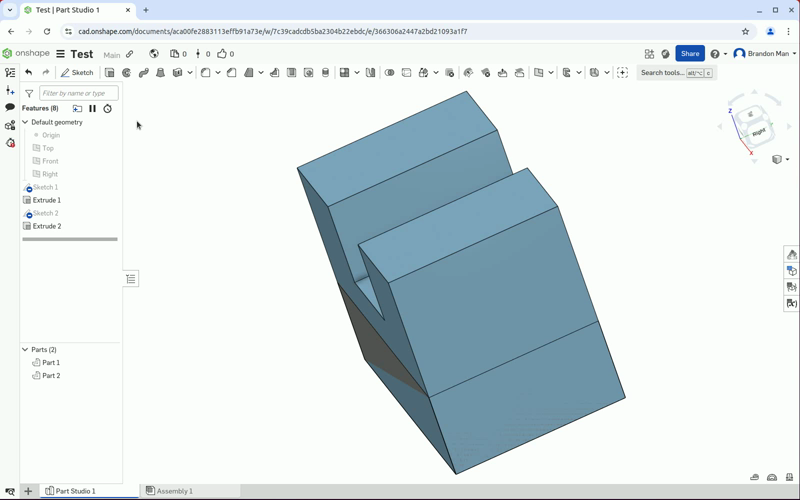
key(down, 2)
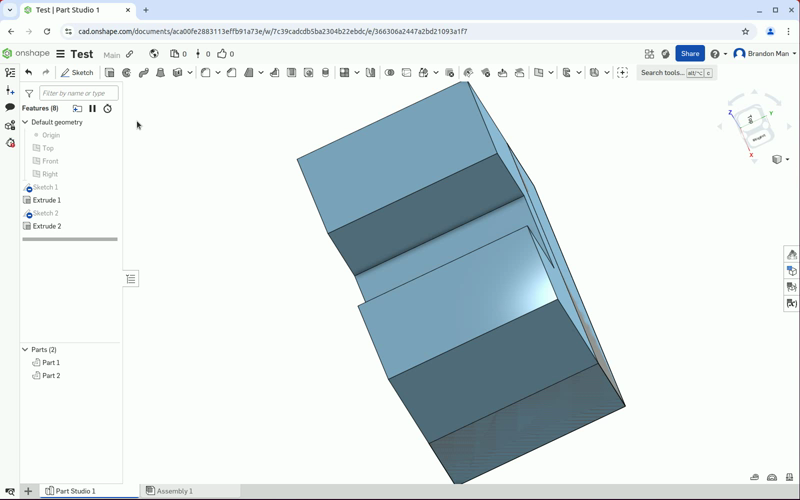
key(up, 2)
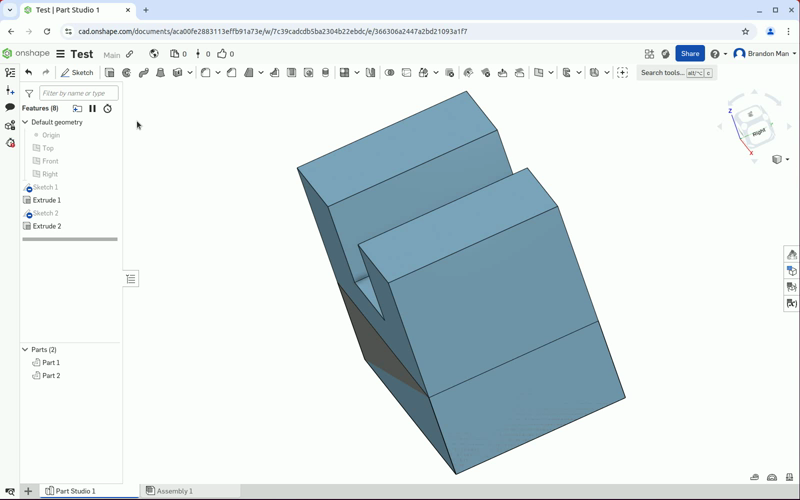
key(right, 2)
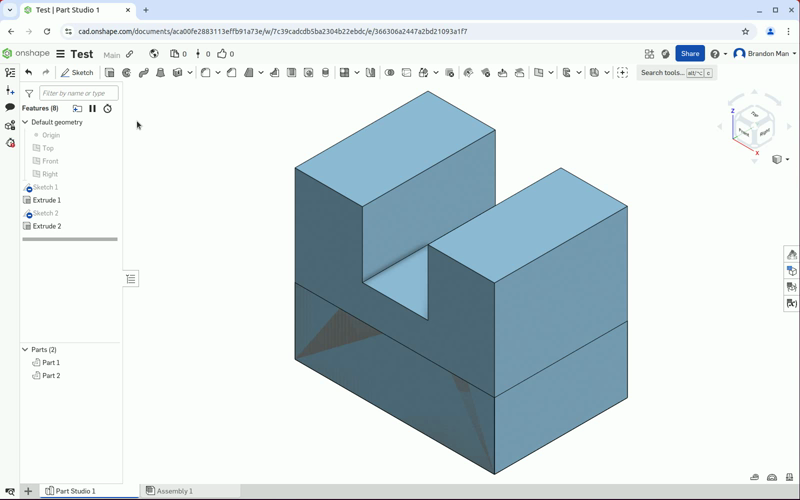
mouse_move(73, 189)
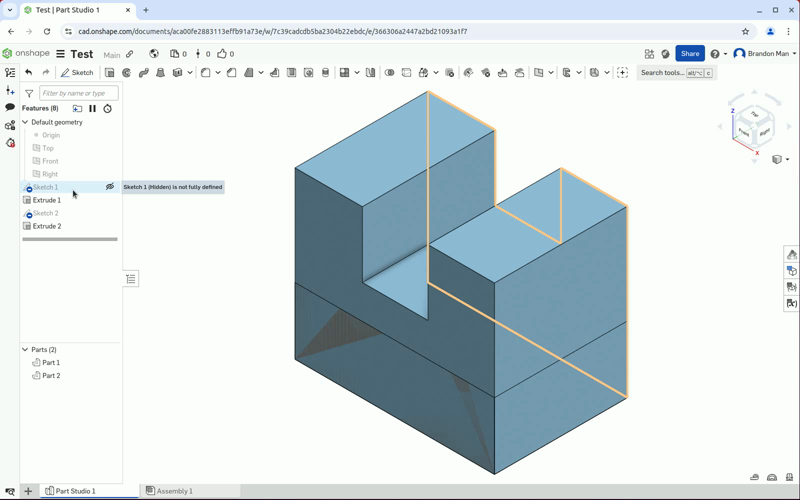
click(73, 189)